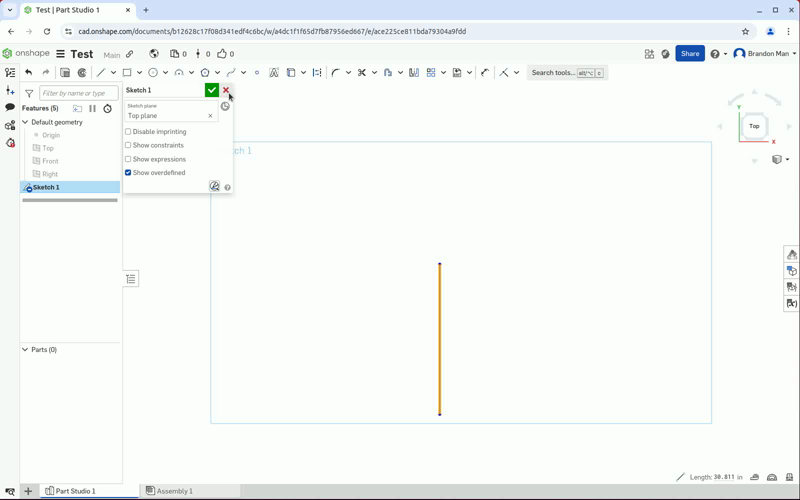
key(shift+h)
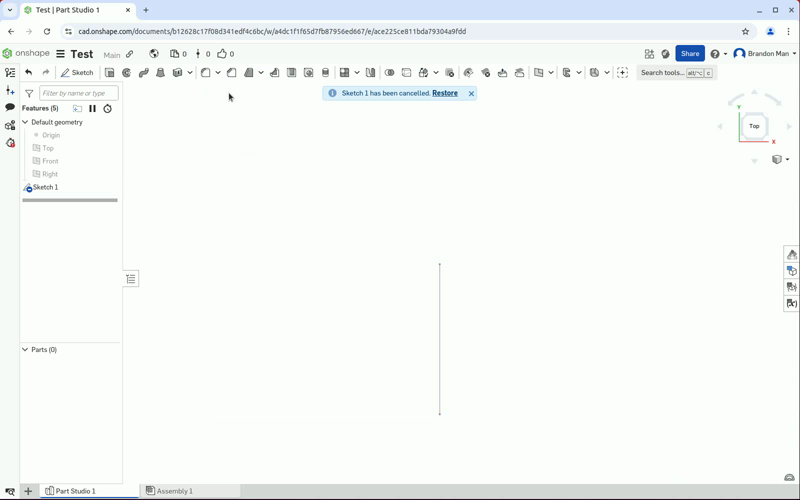
key(shift+s)
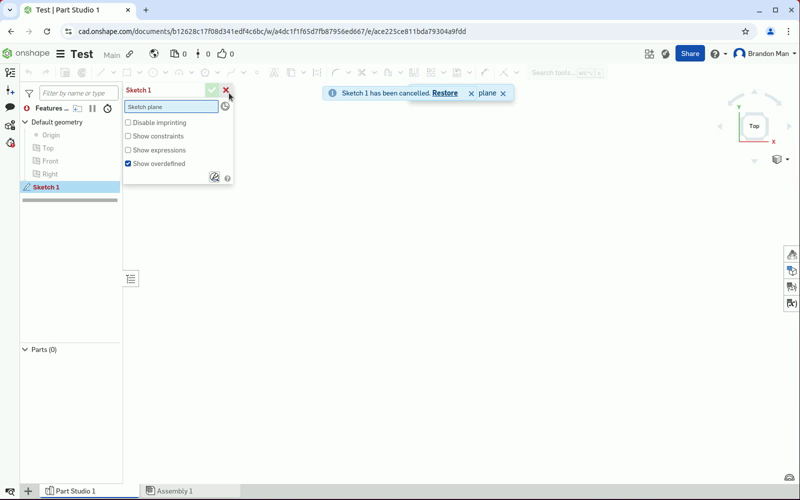
mouse_move(73, 150)
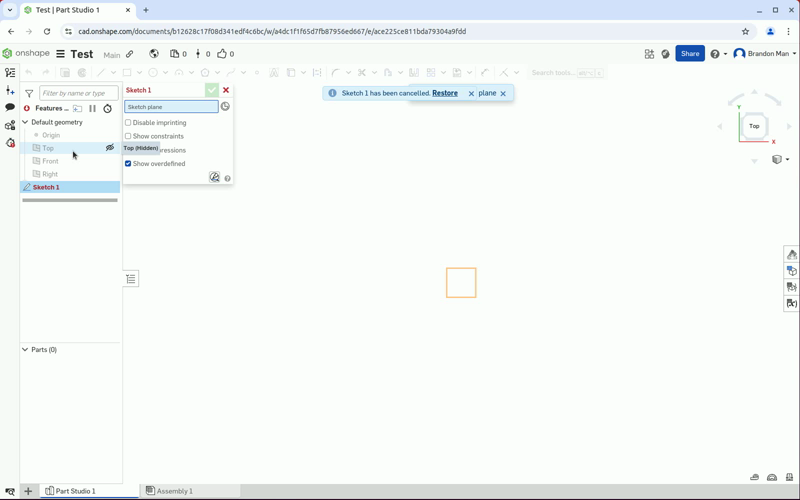
click(73, 150)
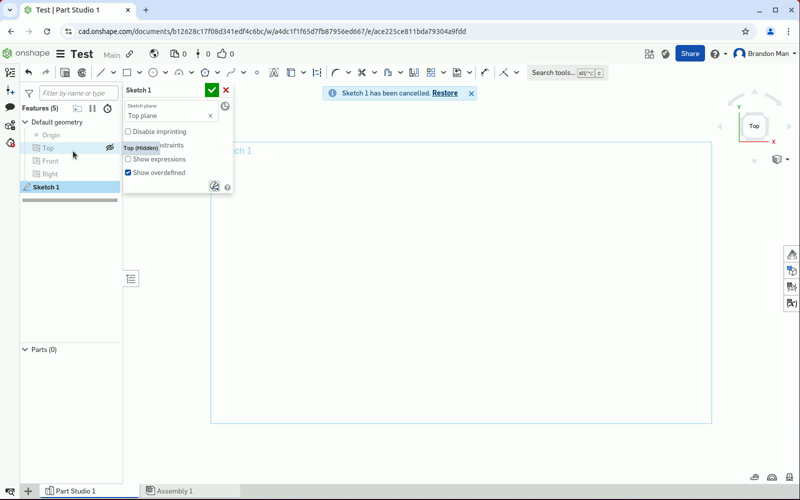
mouse_move(73, 352)
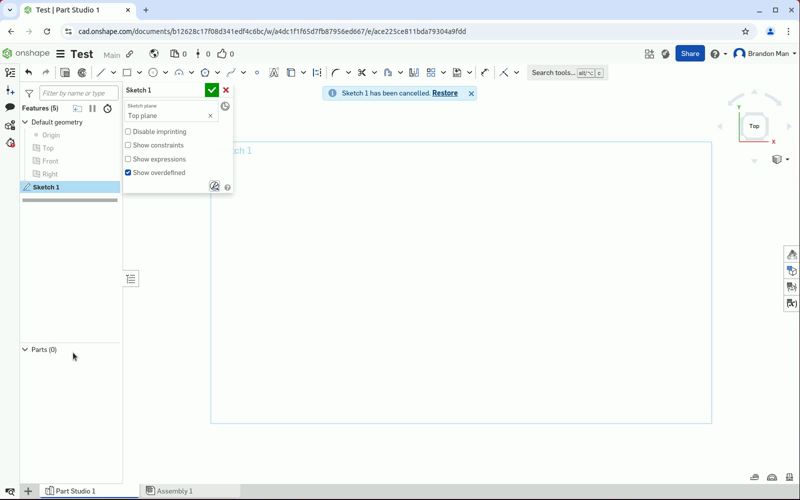
key(y)
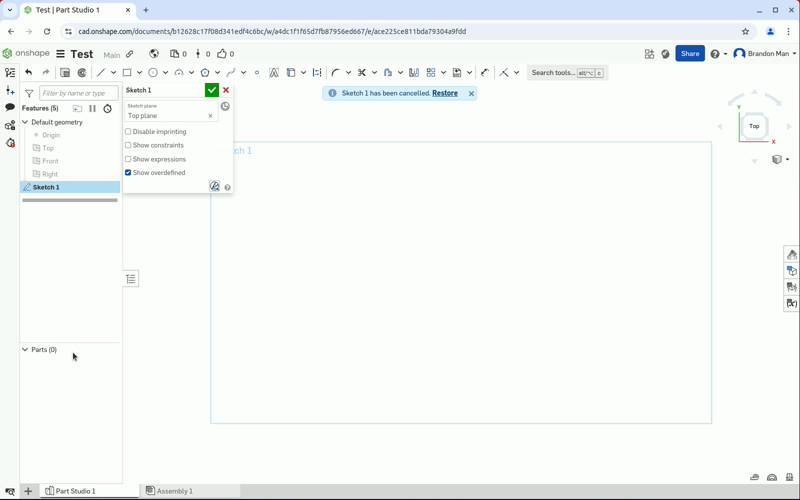
key(c)
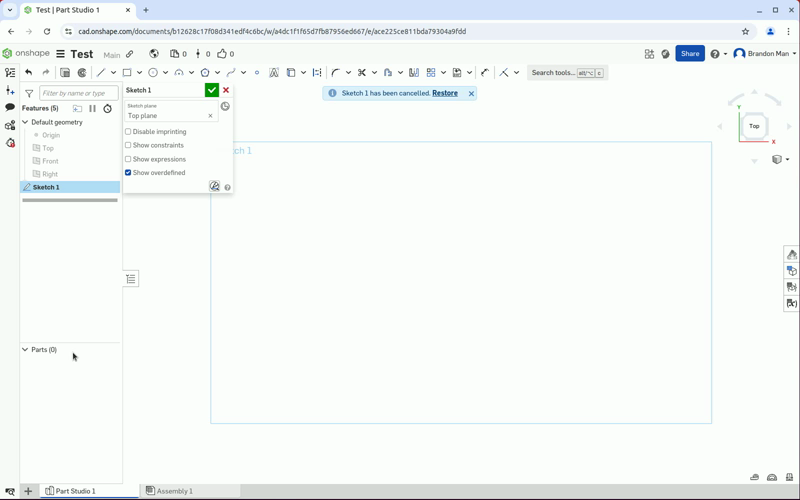
key_down(shift)
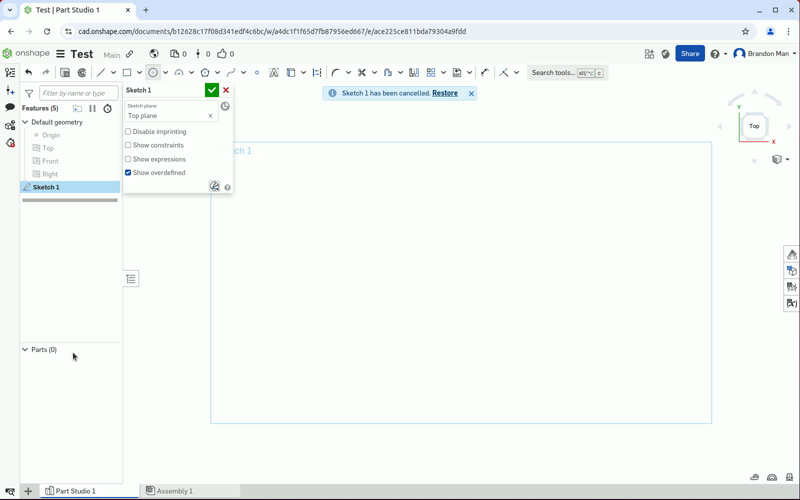
mouse_move(461, 282)
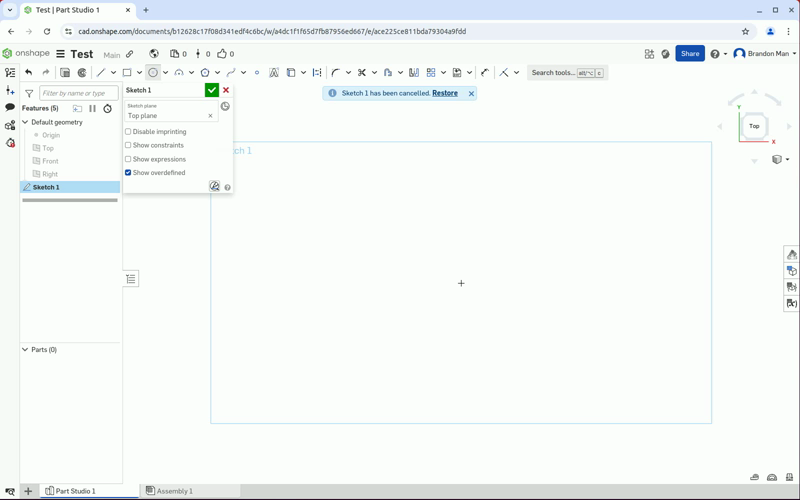
click(461, 282)
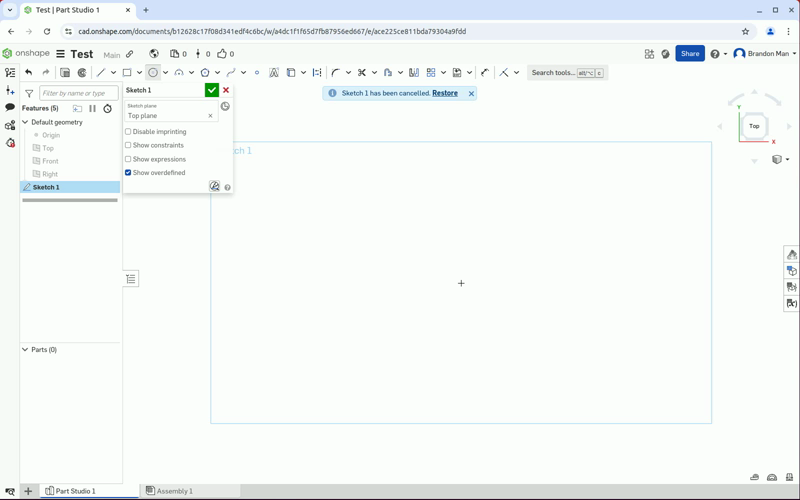
key_up(shift)
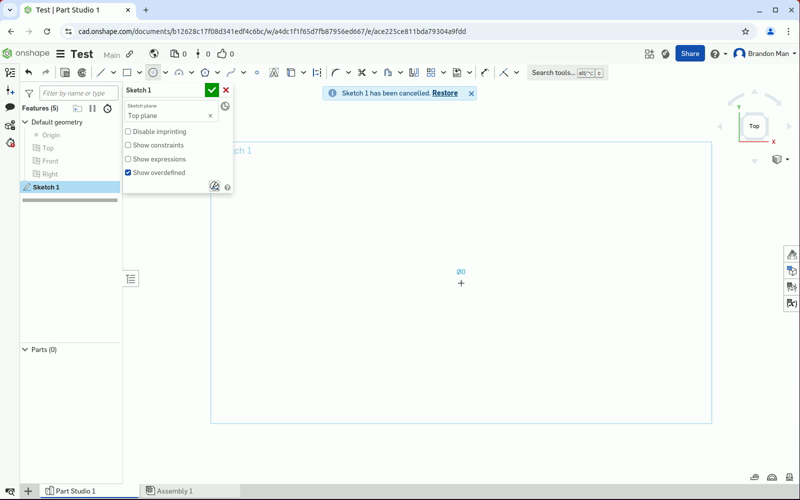
mouse_move(574, 282)
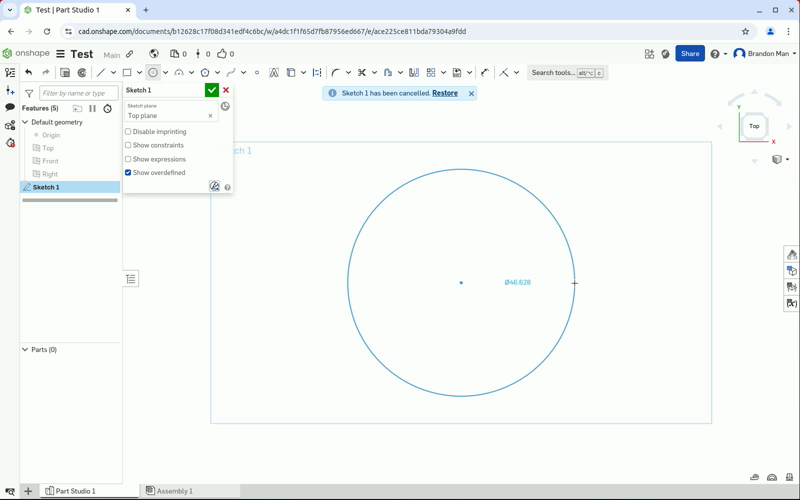
click(574, 282)
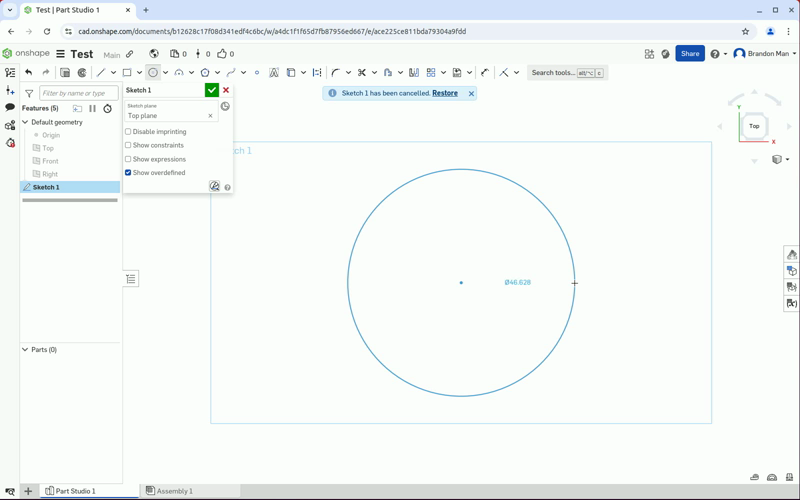
key(esc)
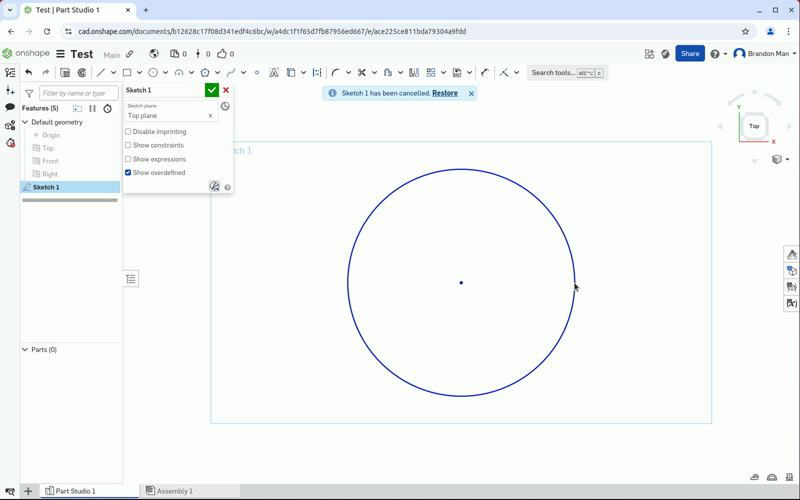
mouse_move(462, 351)
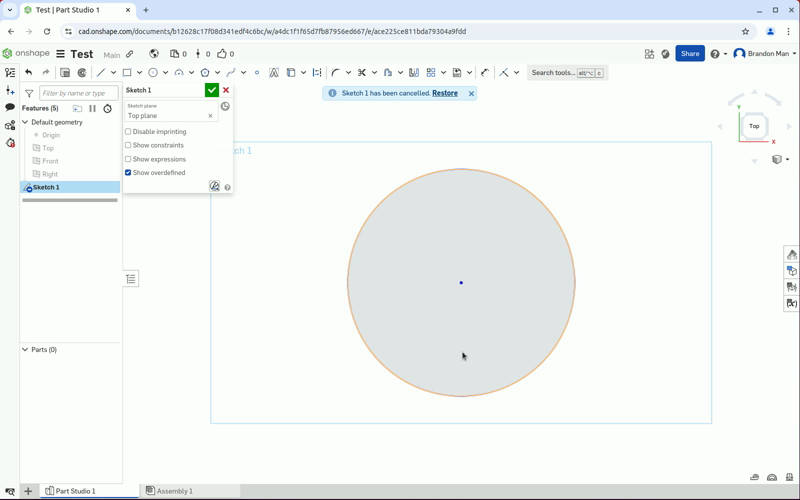
click(462, 351)
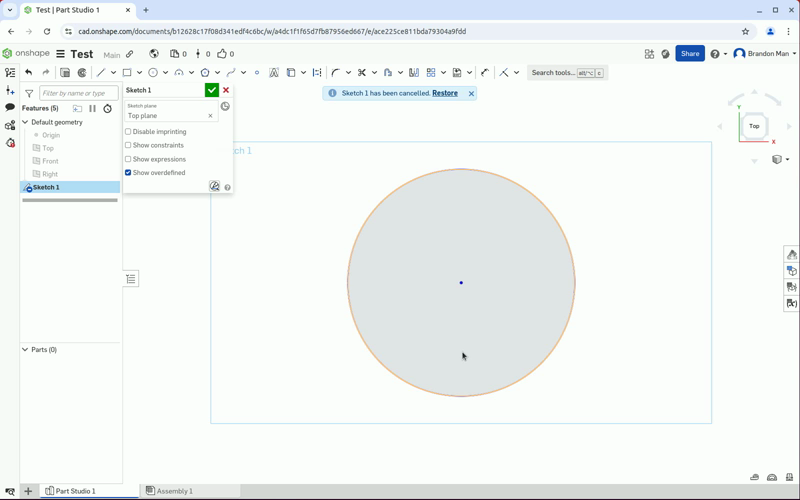
mouse_move(73, 352)
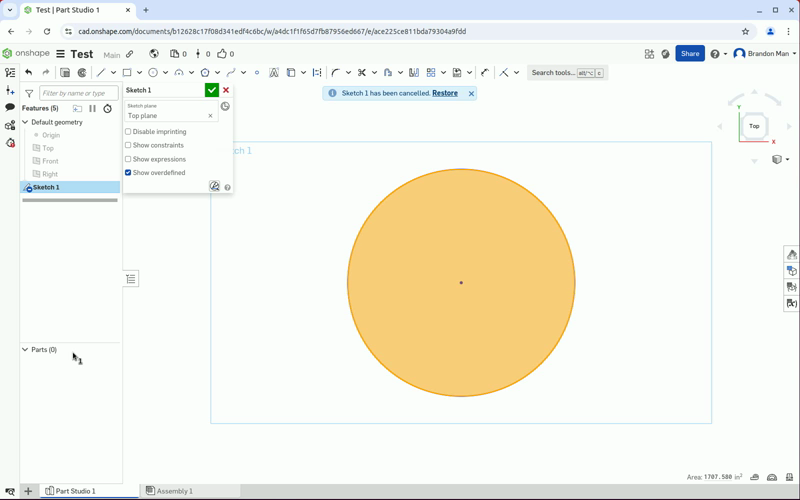
key(shift+y)
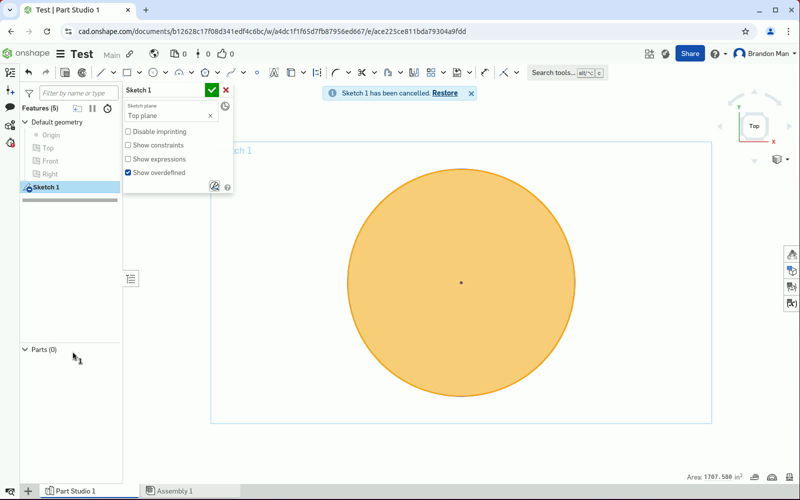
key(shift+e)
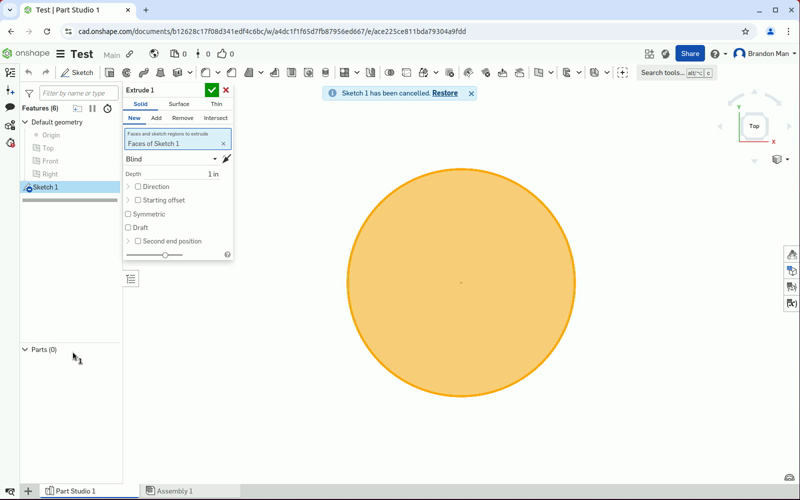
mouse_move(143, 106)
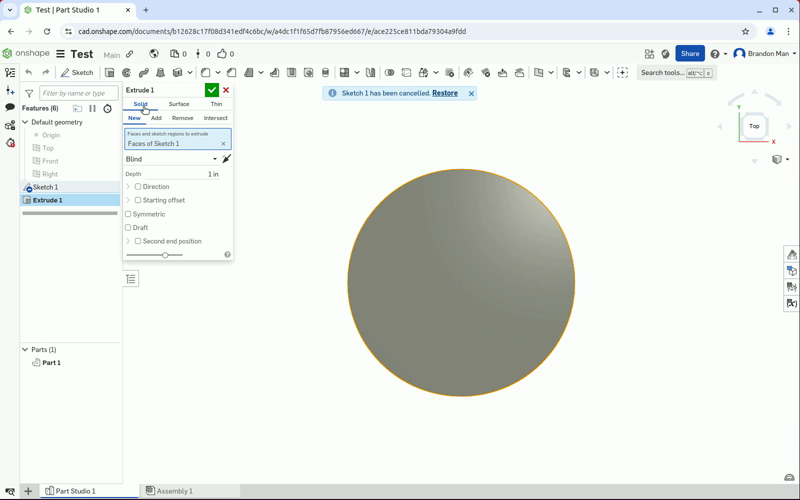
click(143, 106)
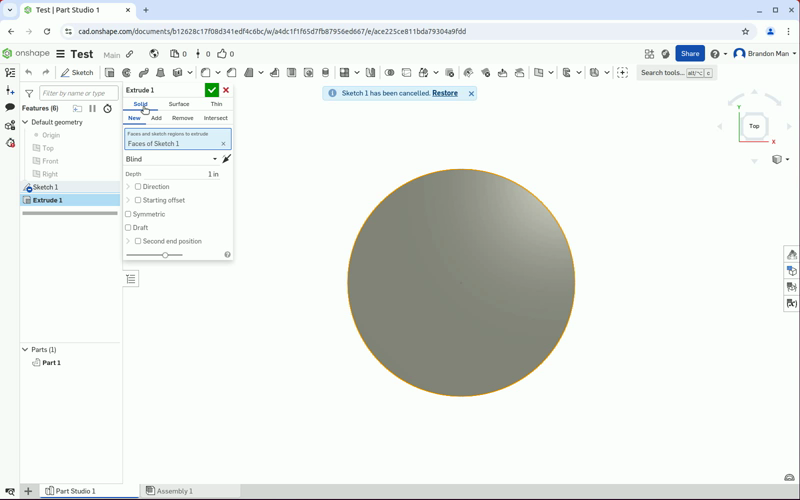
mouse_move(137, 120)
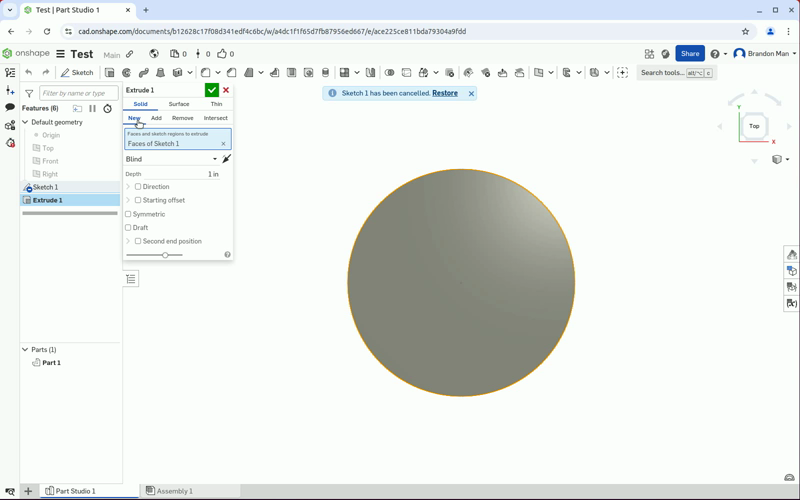
click(137, 120)
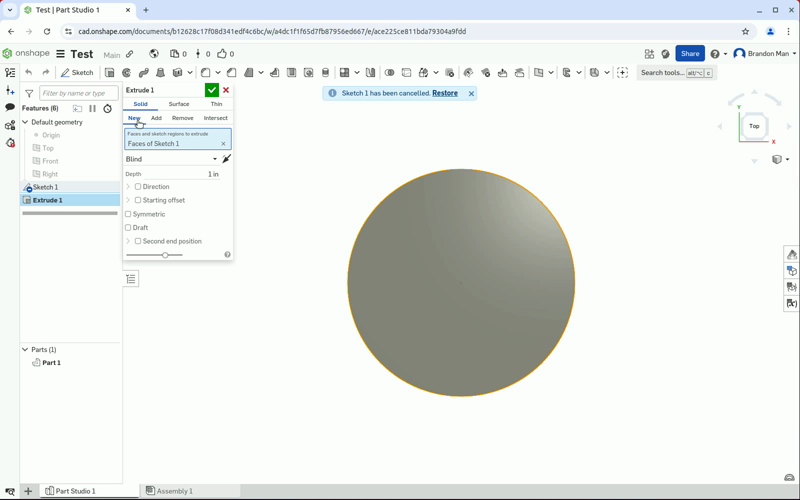
key(tab, 4)
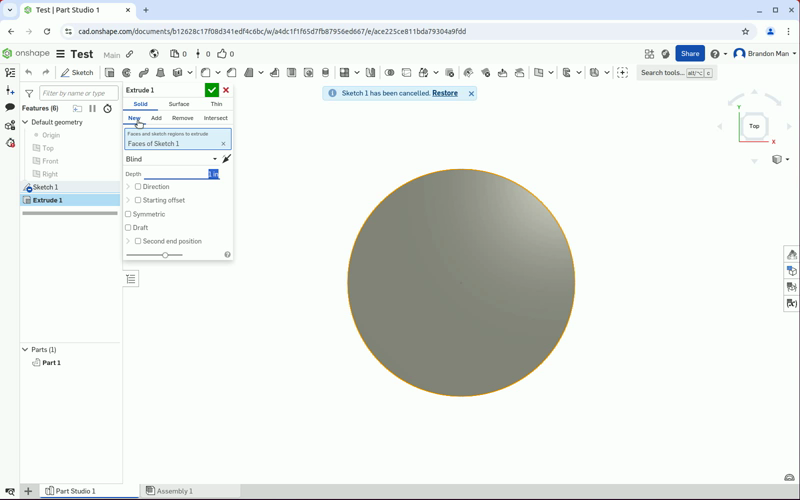
text(0.481)
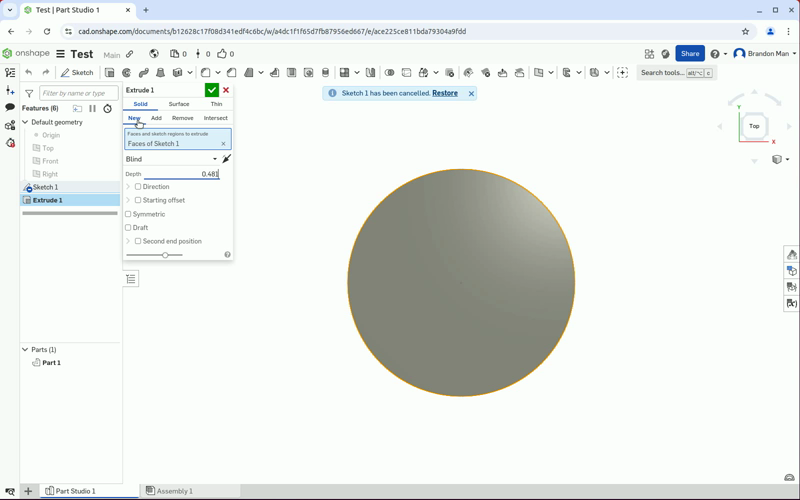
key(enter)
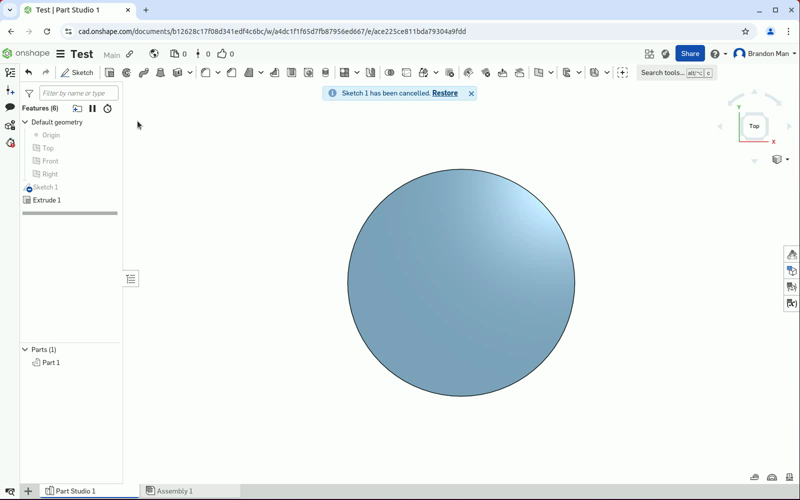
key(shift+h)
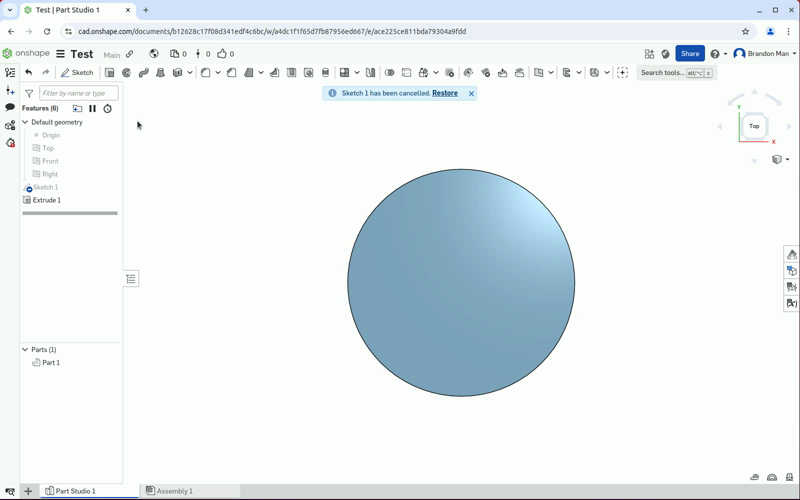
key(shift+h)
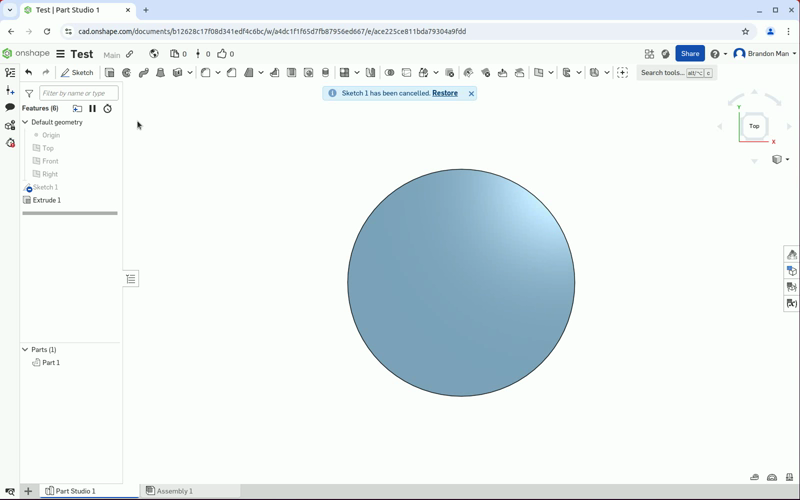
mouse_move(73, 189)
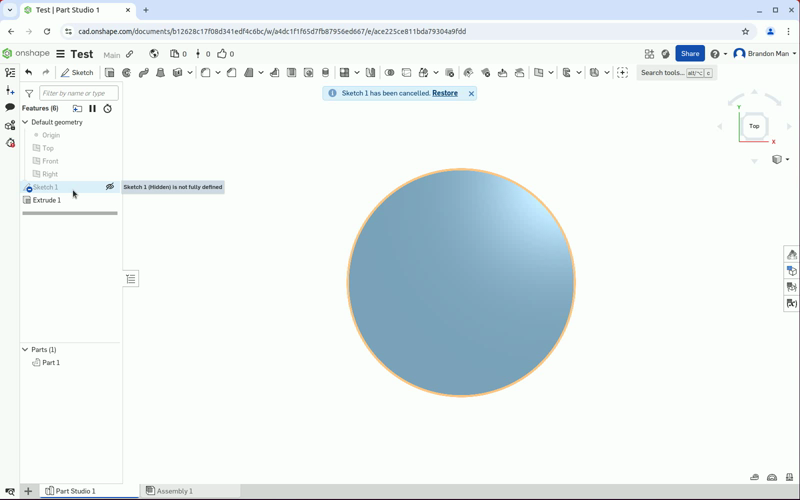
click(73, 189)
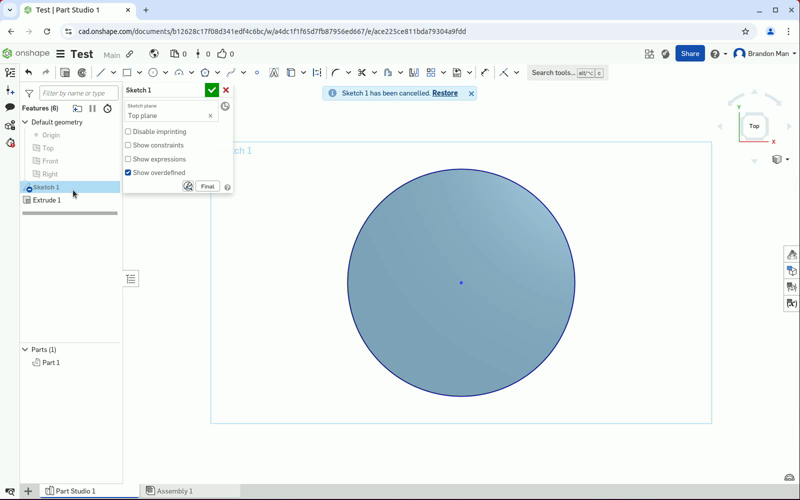
mouse_move(229, 92)
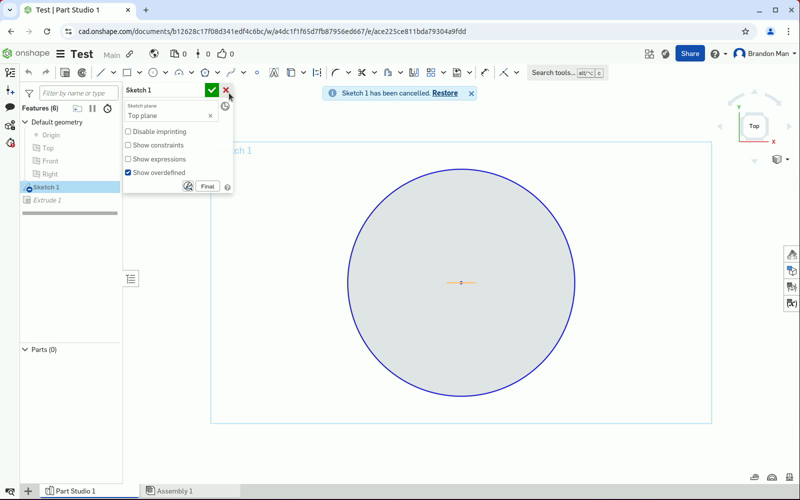
click(229, 92)
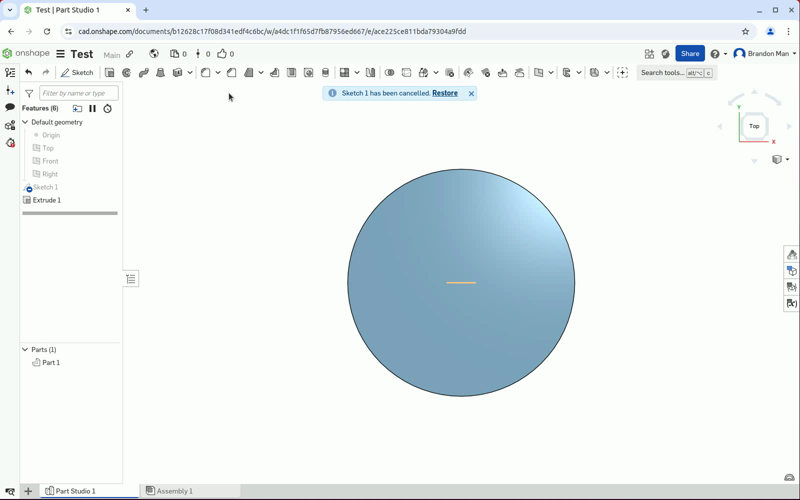
mouse_move(541, 75)
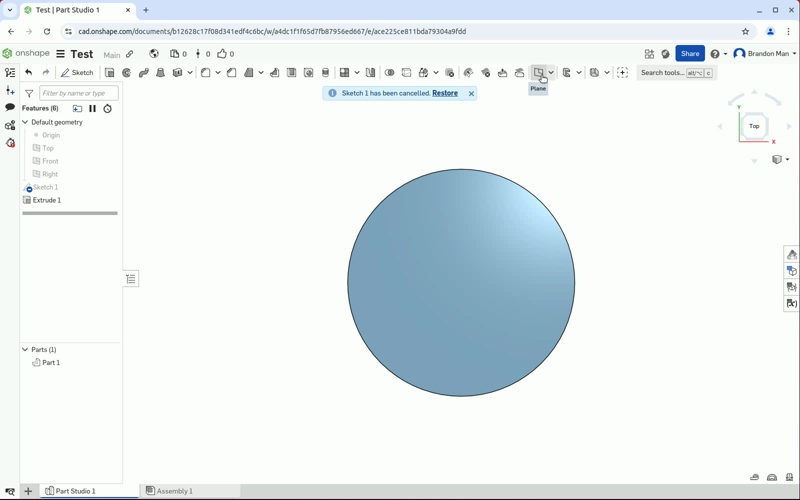
click(541, 75)
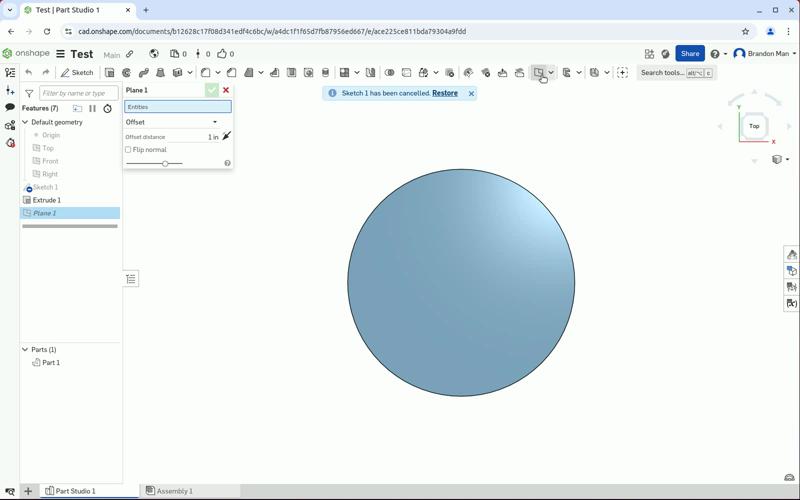
mouse_move(73, 150)
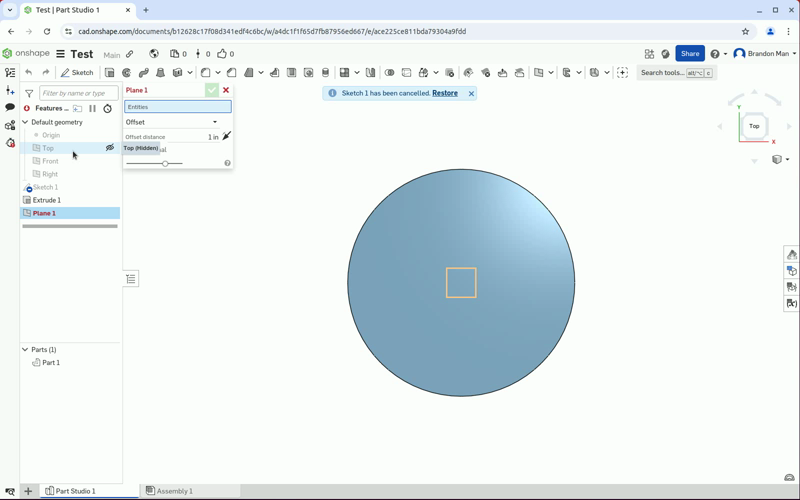
click(73, 150)
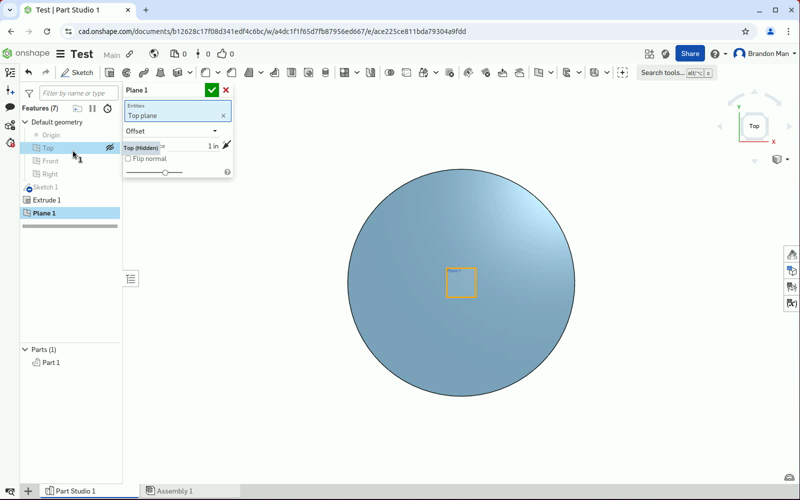
key(tab, 2)
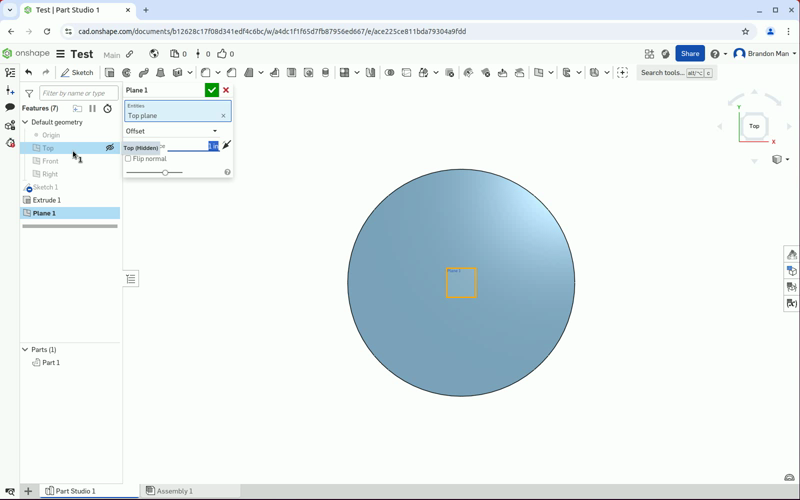
text(0.493)
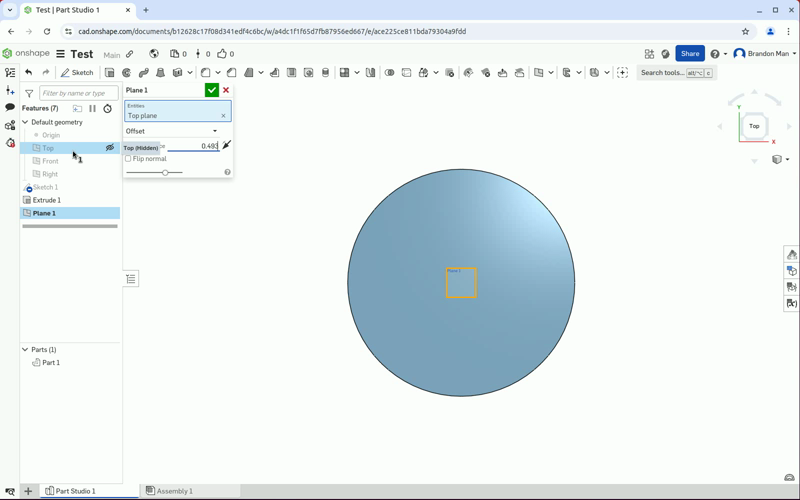
key(enter, 2)
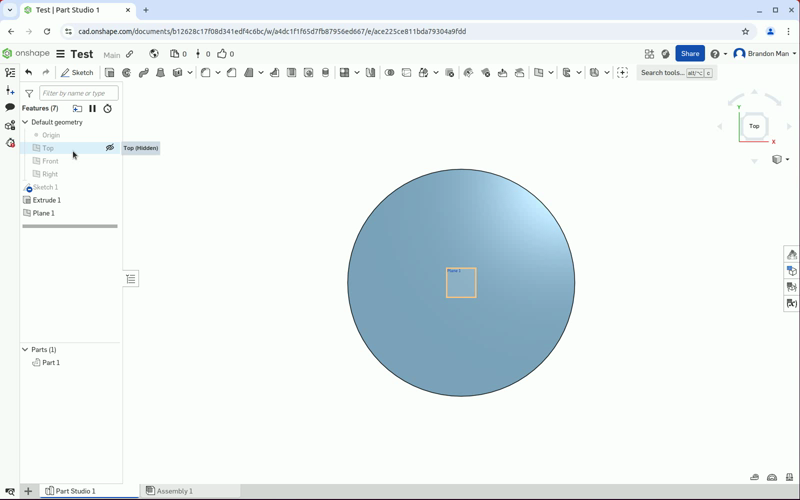
key(shift+s)
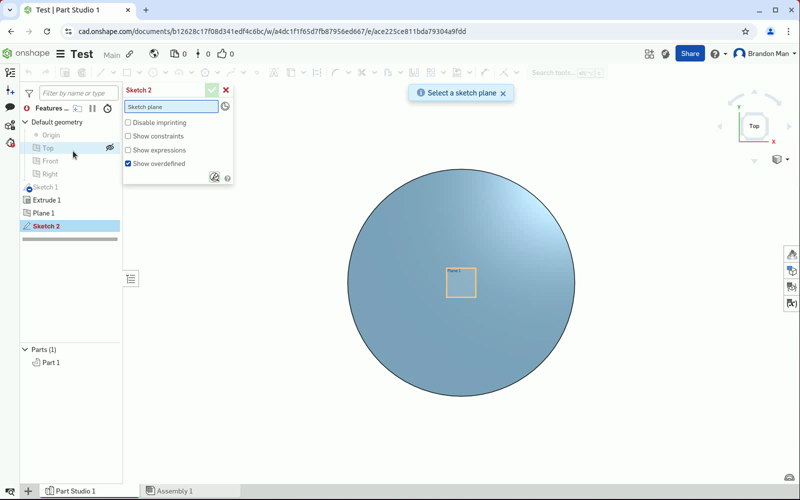
mouse_move(73, 215)
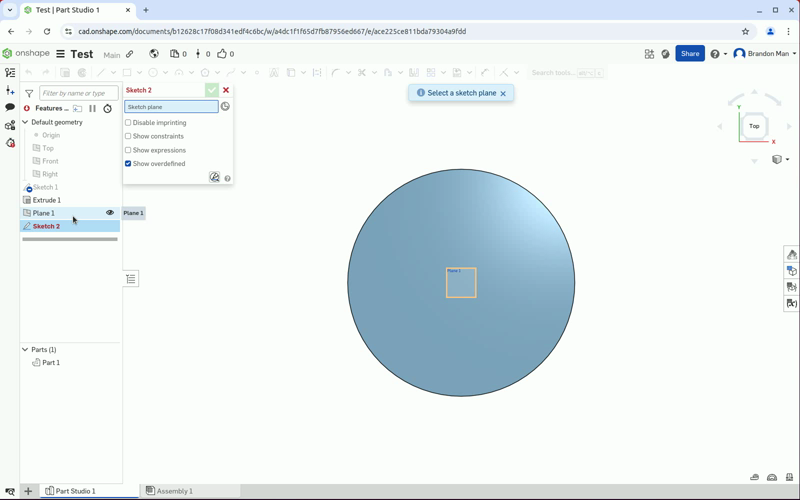
click(73, 215)
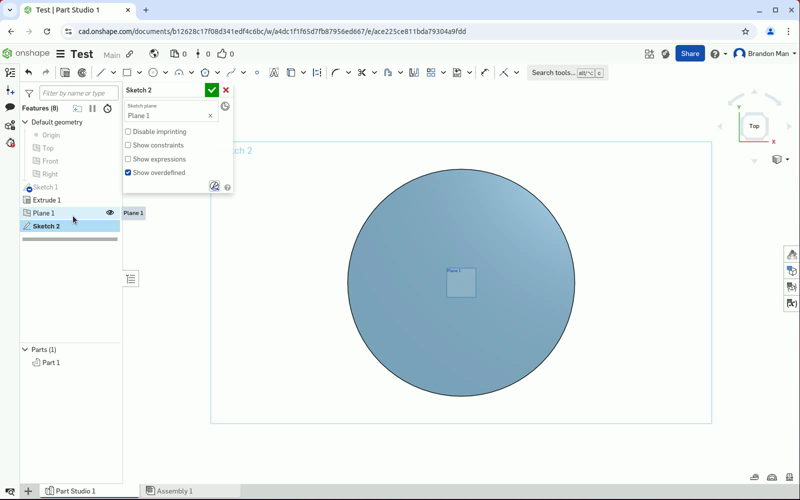
mouse_move(73, 352)
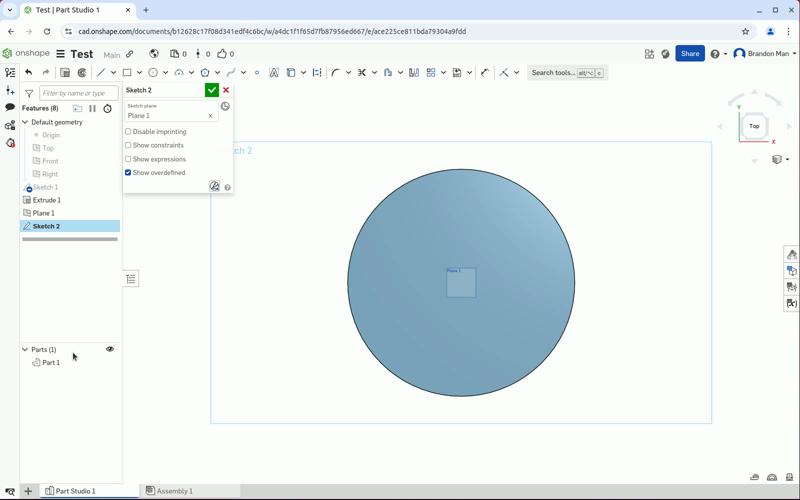
key(y)
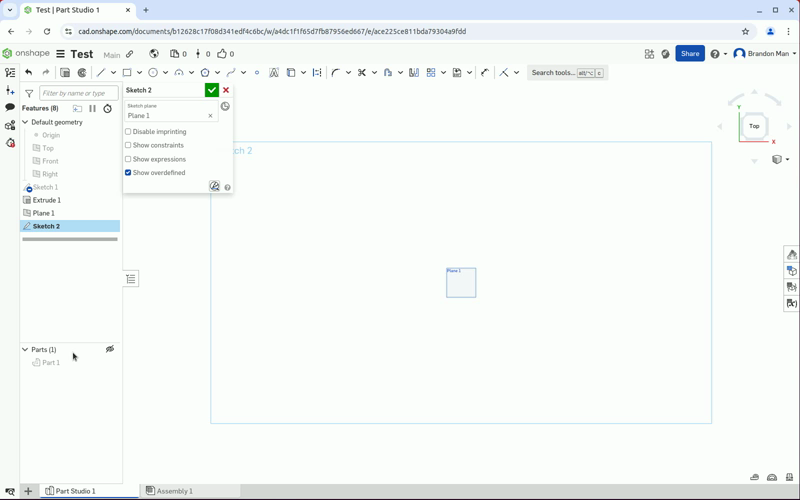
key(l)
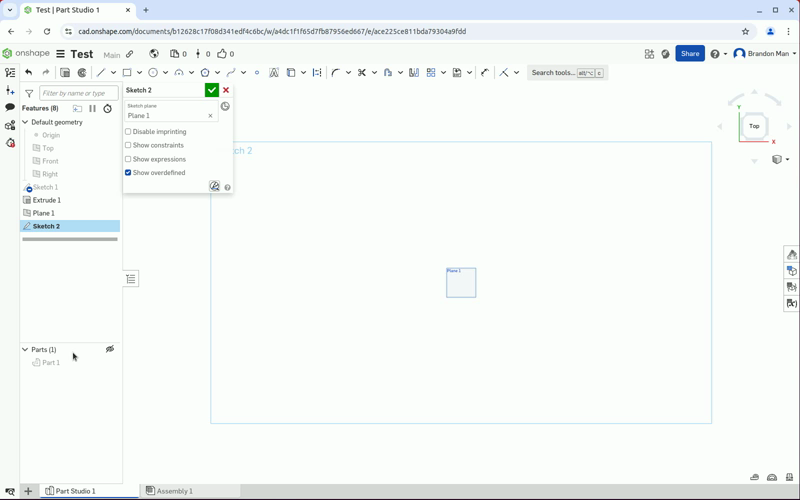
key_down(shift)
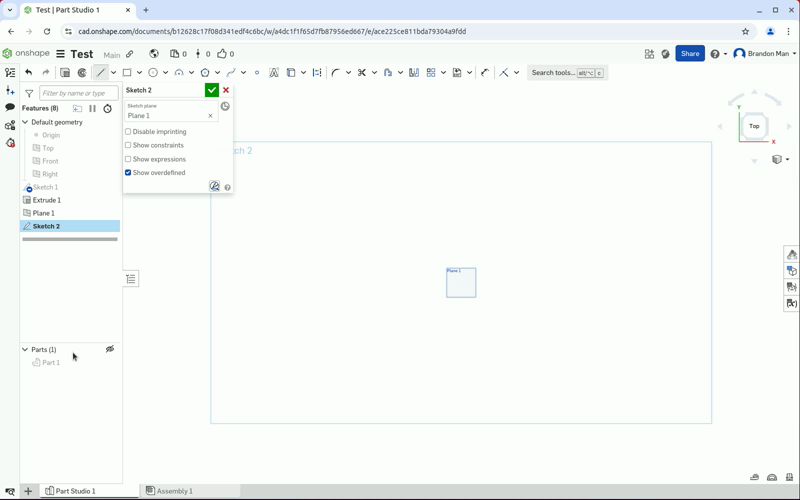
mouse_move(404, 339)
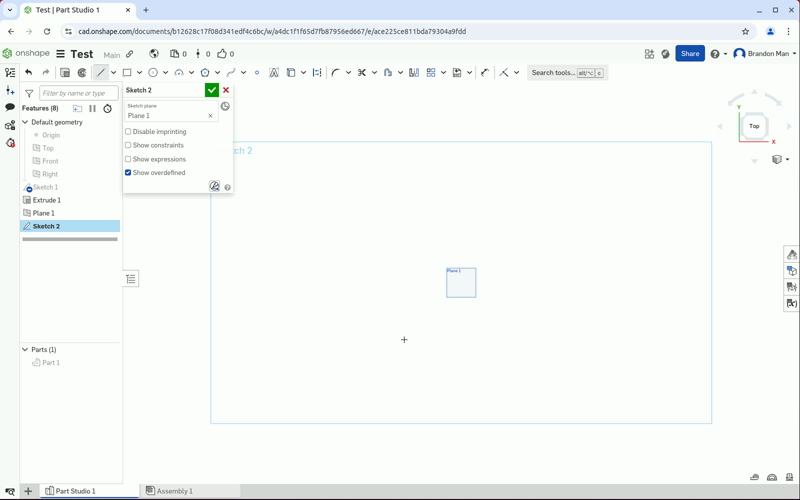
click(404, 339)
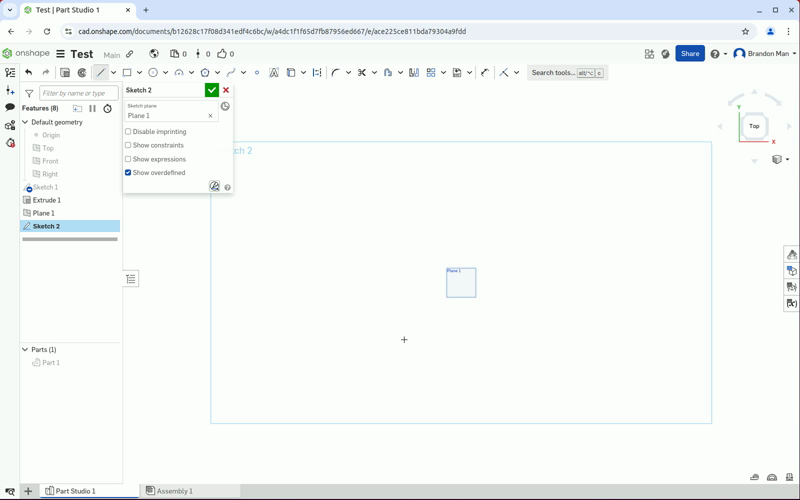
key_up(shift)
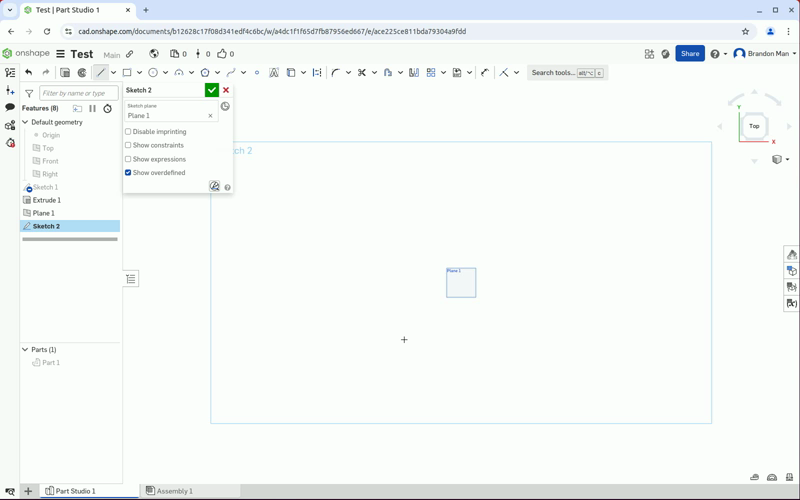
key_down(shift)
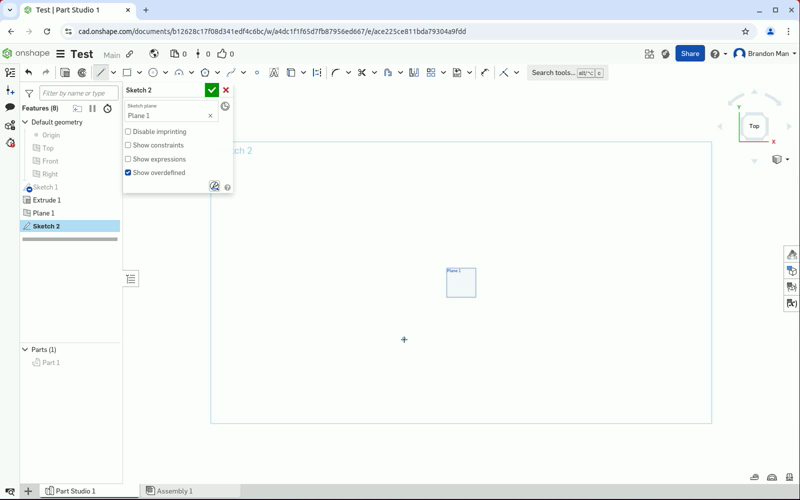
mouse_move(434, 339)
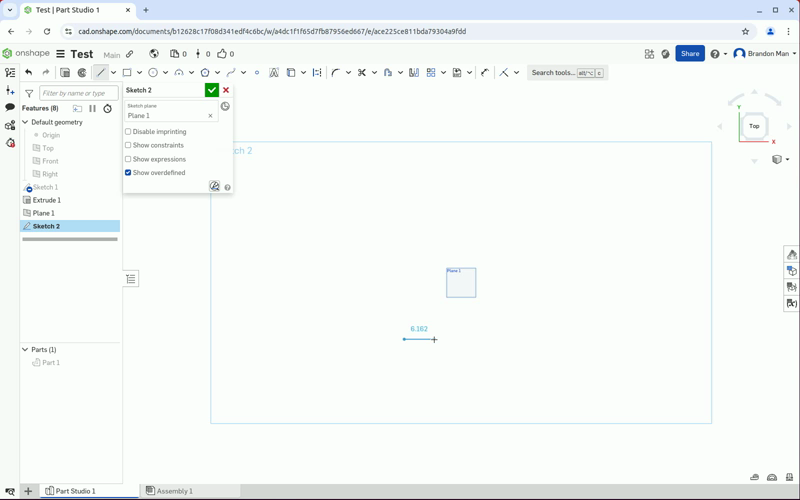
mouse_move(448, 339)
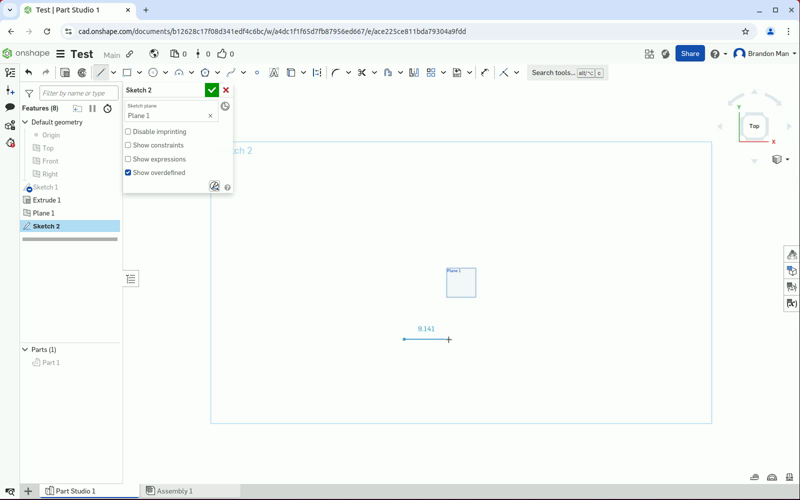
click(448, 339)
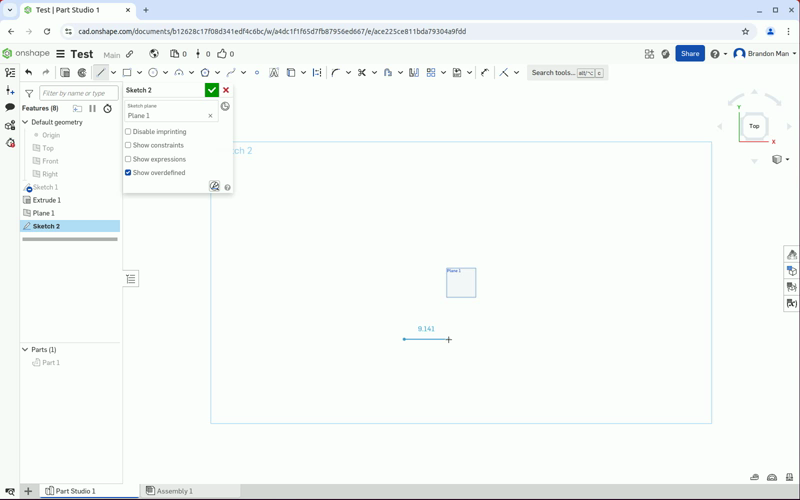
key_up(shift)
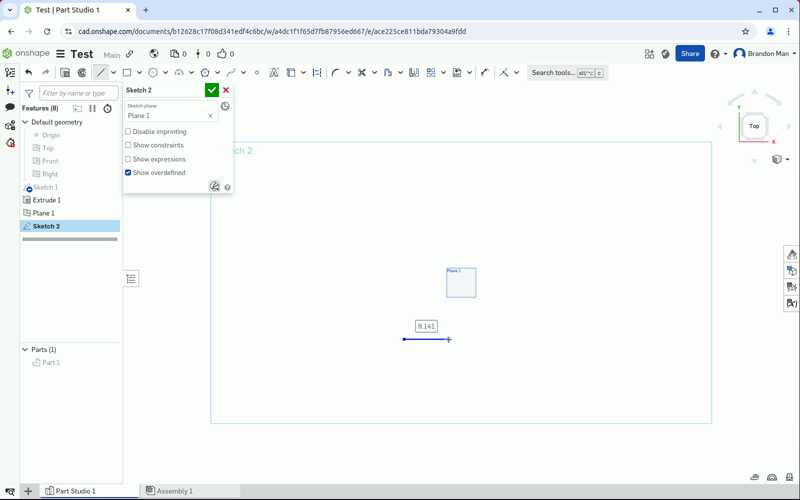
key(esc)
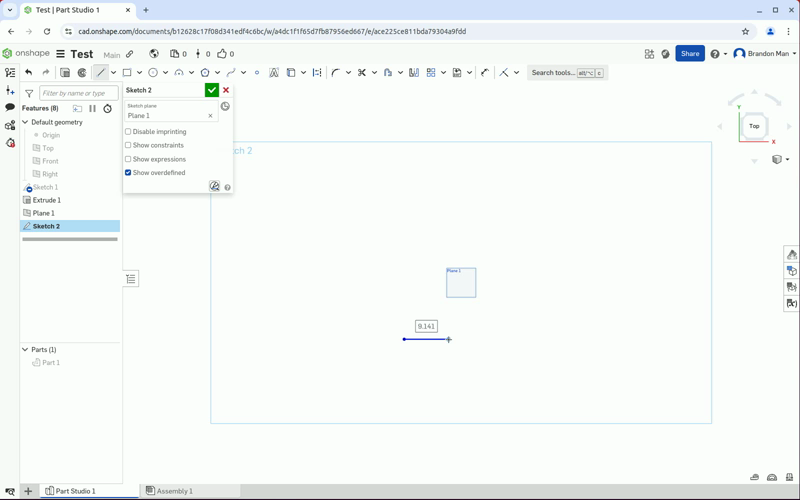
key(a)
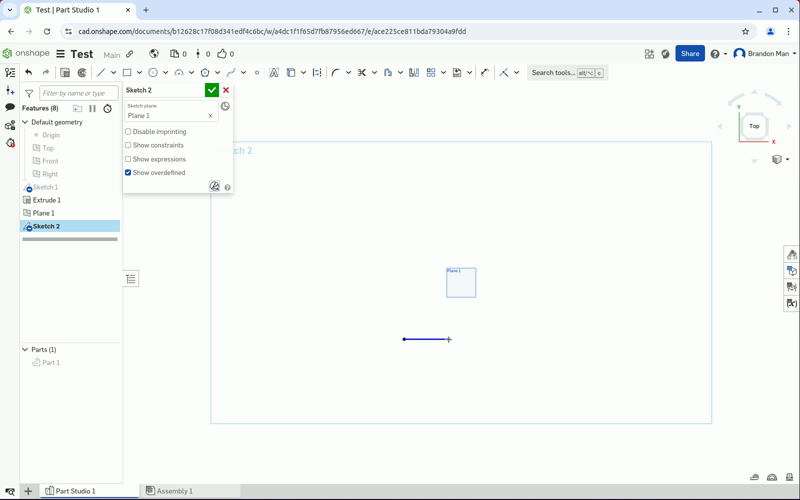
mouse_move(448, 339)
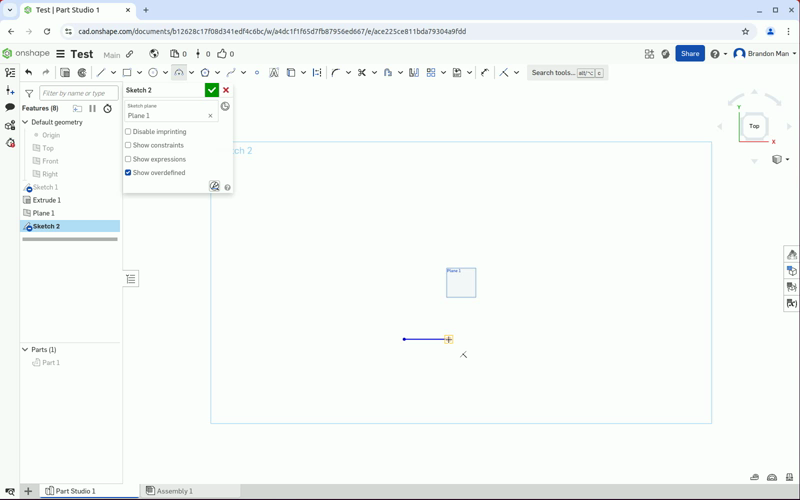
click(448, 339)
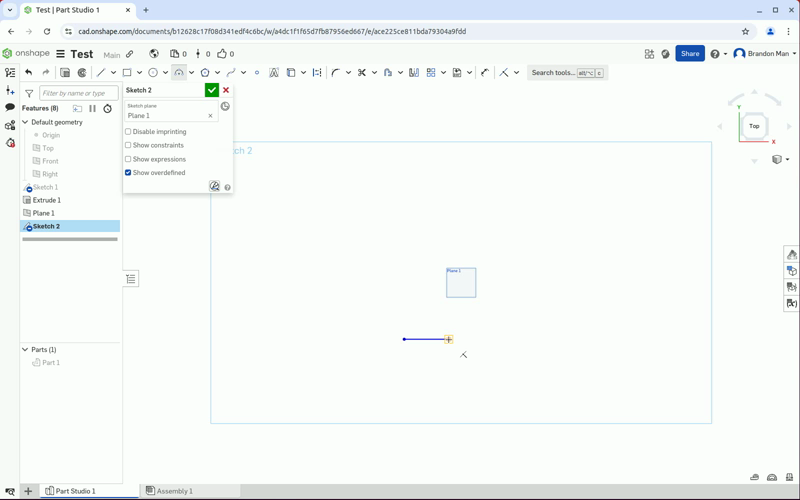
key_down(shift)
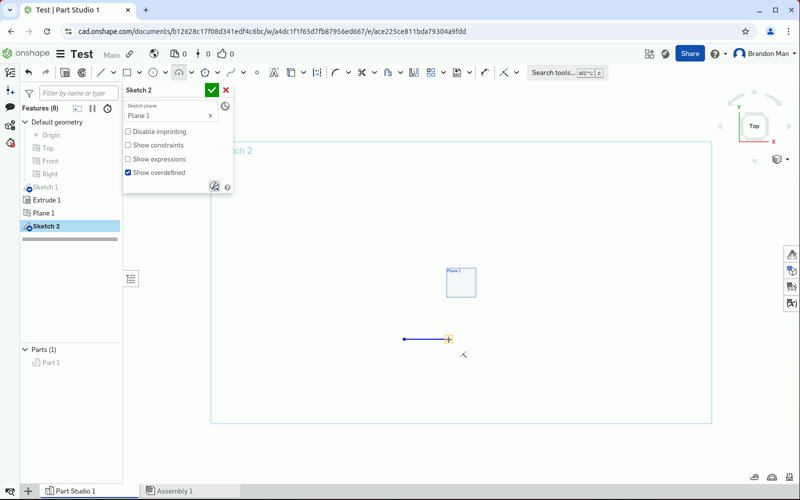
mouse_move(473, 339)
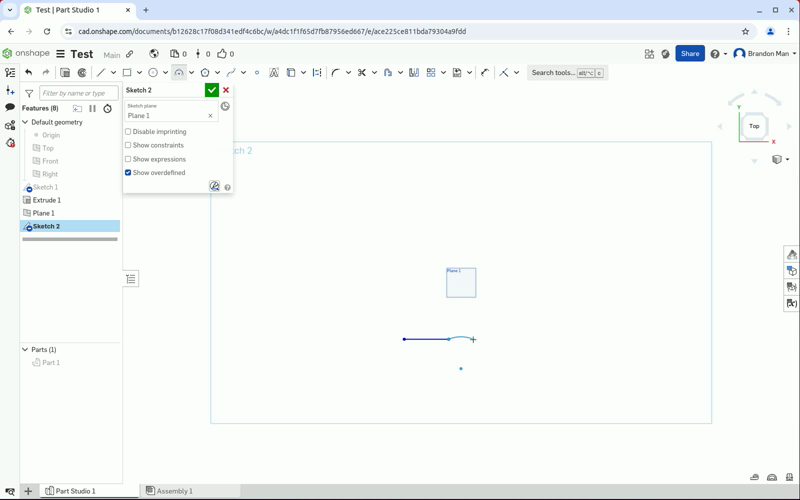
click(473, 339)
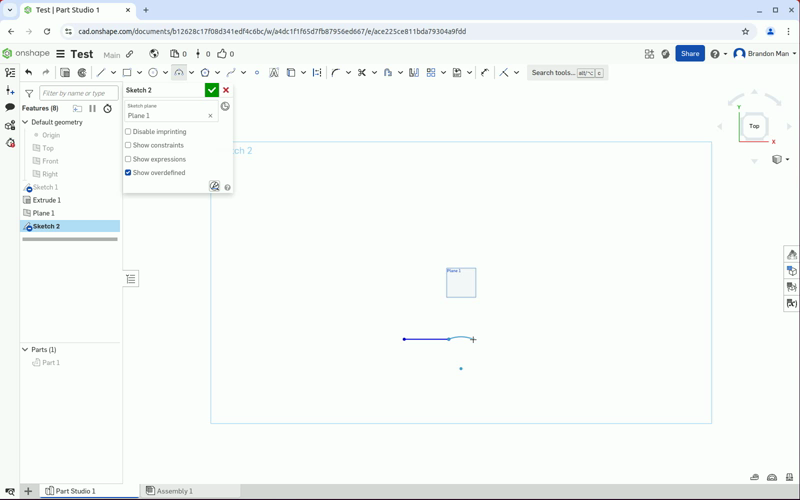
mouse_move(460, 326)
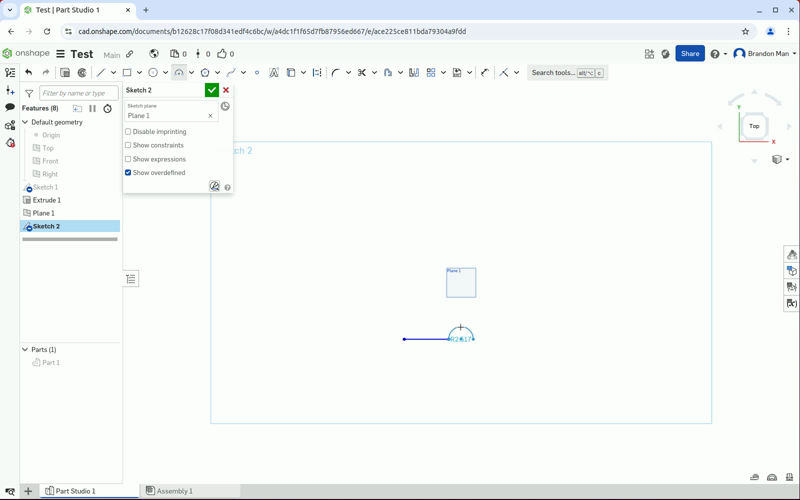
click(460, 326)
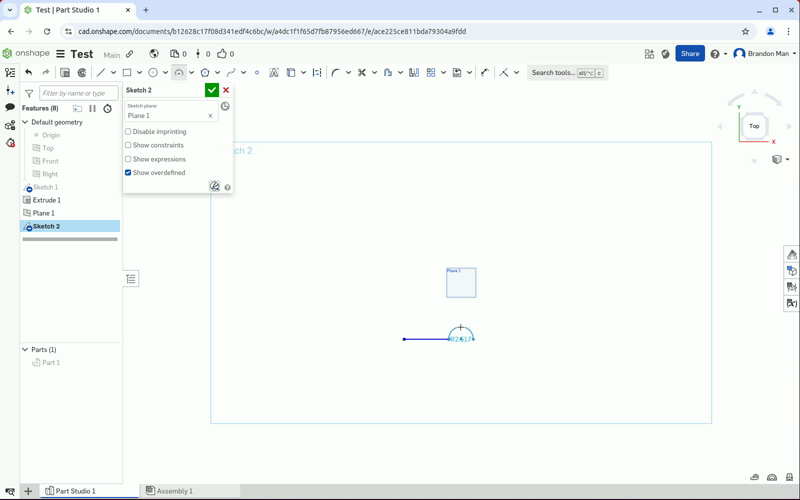
key_up(shift)
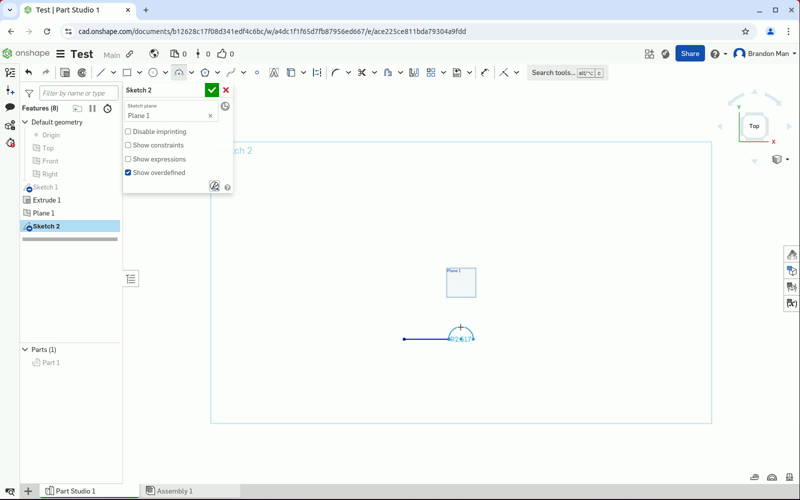
key(esc)
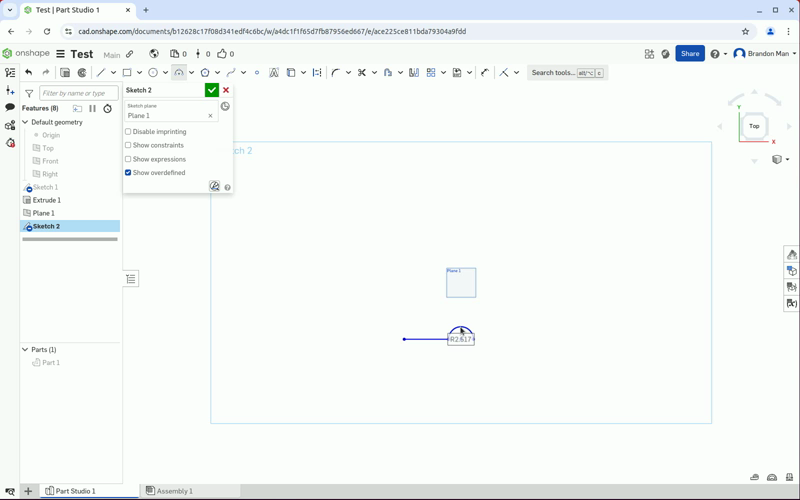
key(l)
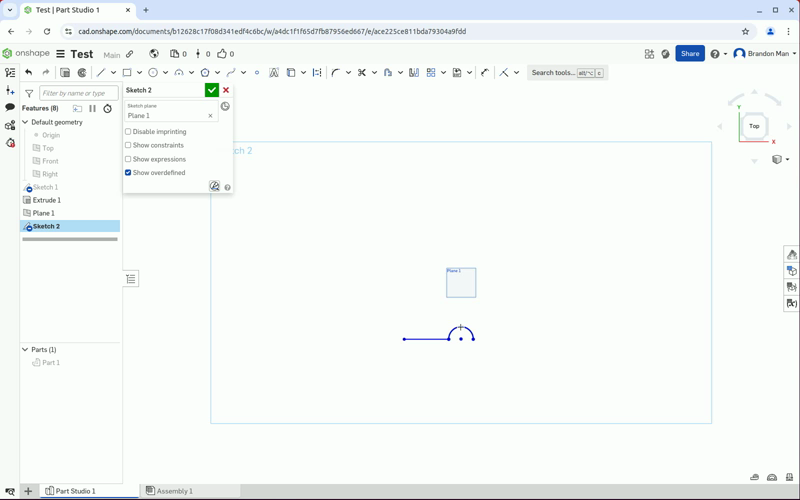
mouse_move(473, 339)
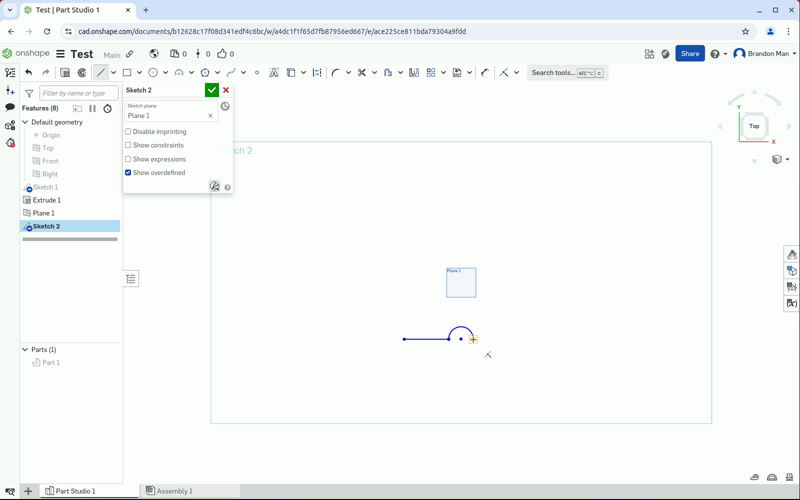
click(473, 339)
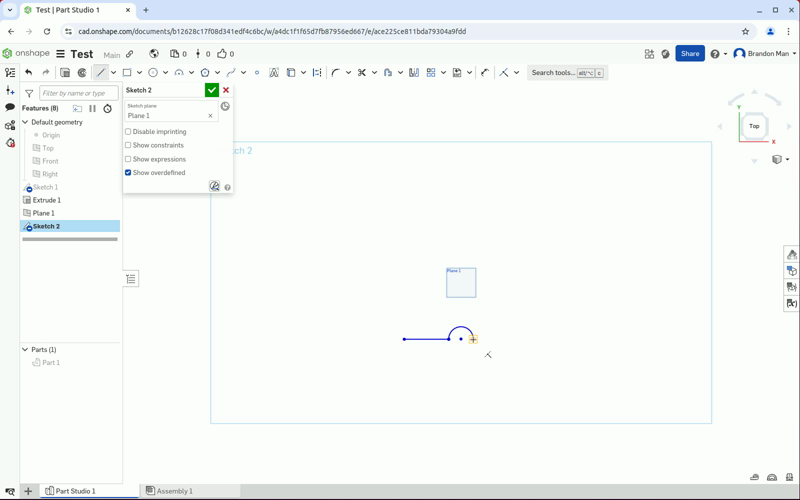
key_down(shift)
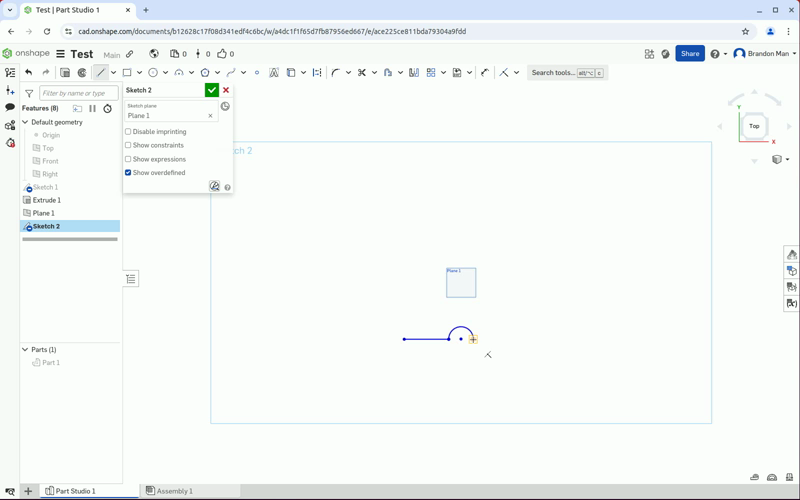
mouse_move(503, 339)
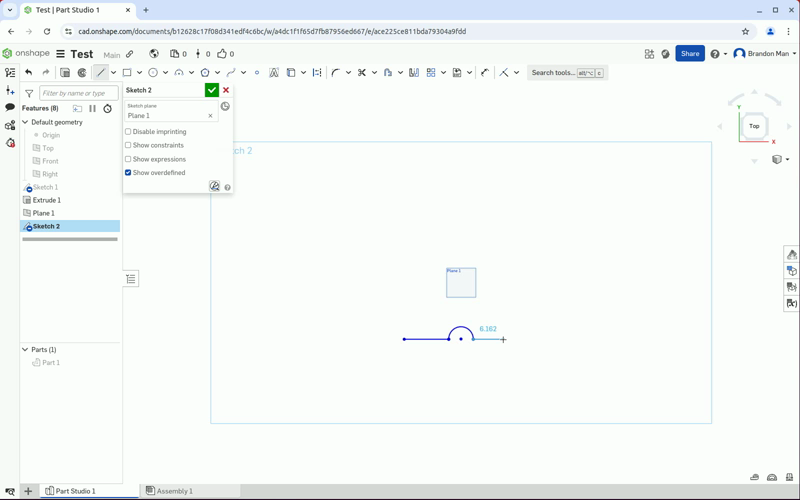
mouse_move(516, 339)
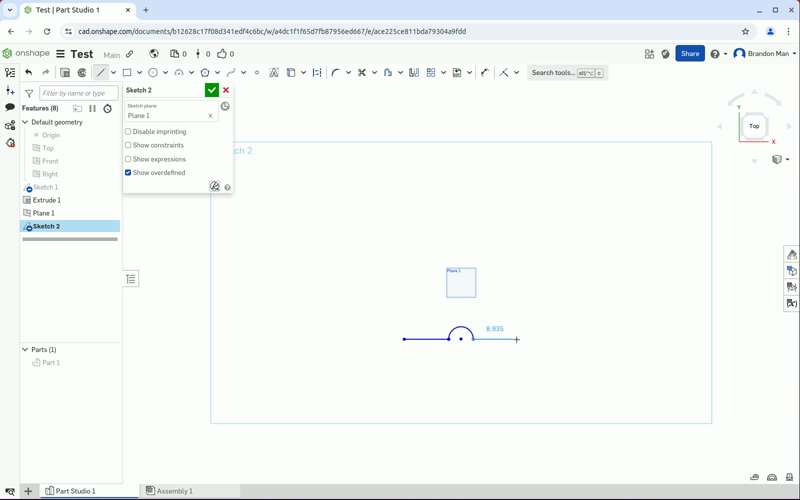
click(516, 339)
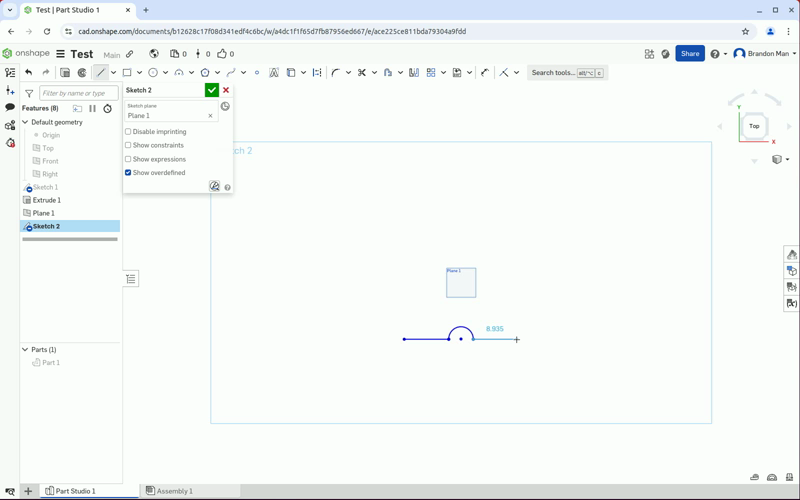
key_up(shift)
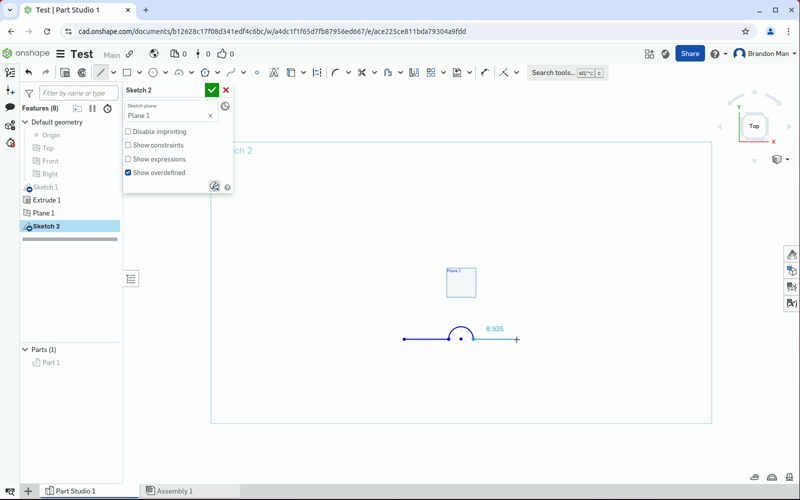
key_down(shift)
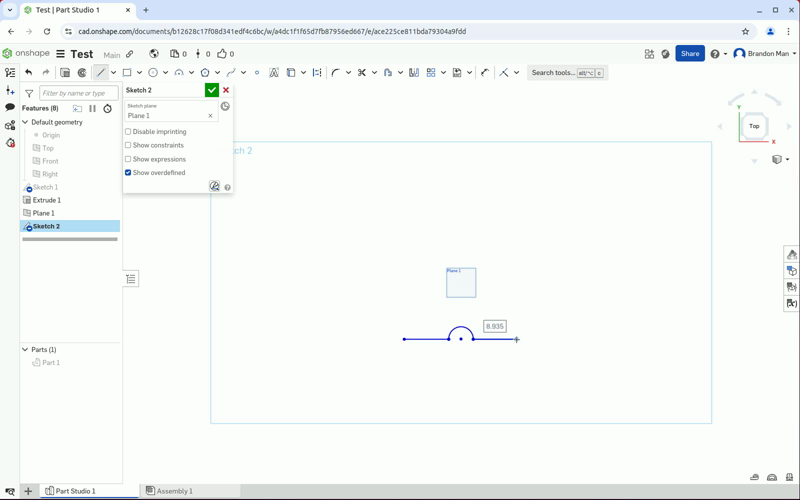
mouse_move(546, 339)
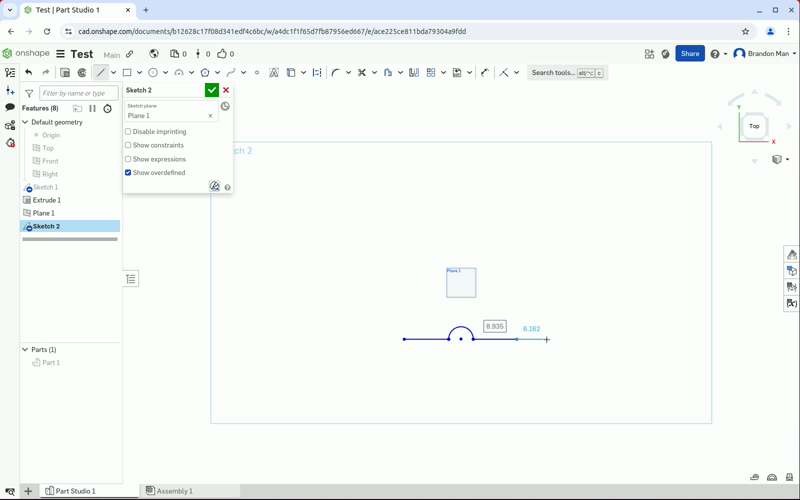
mouse_move(516, 295)
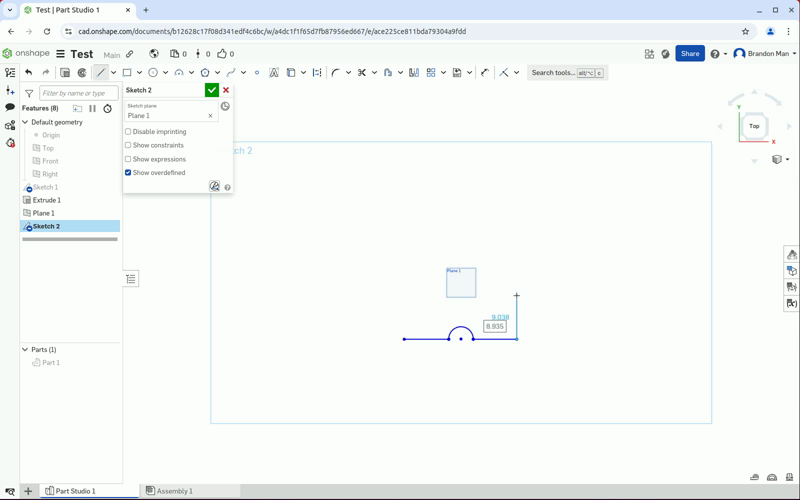
click(516, 295)
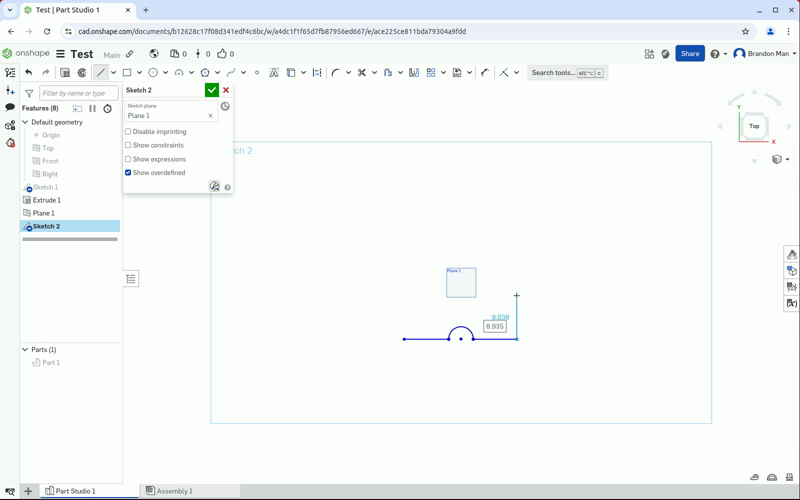
key_up(shift)
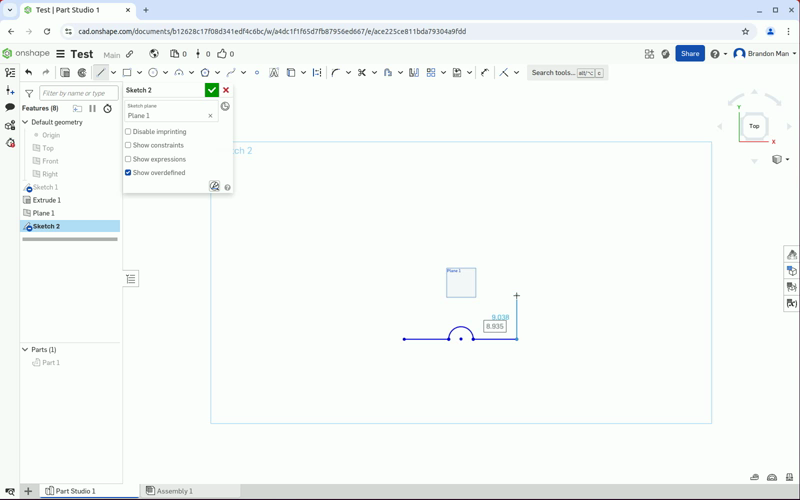
key(esc)
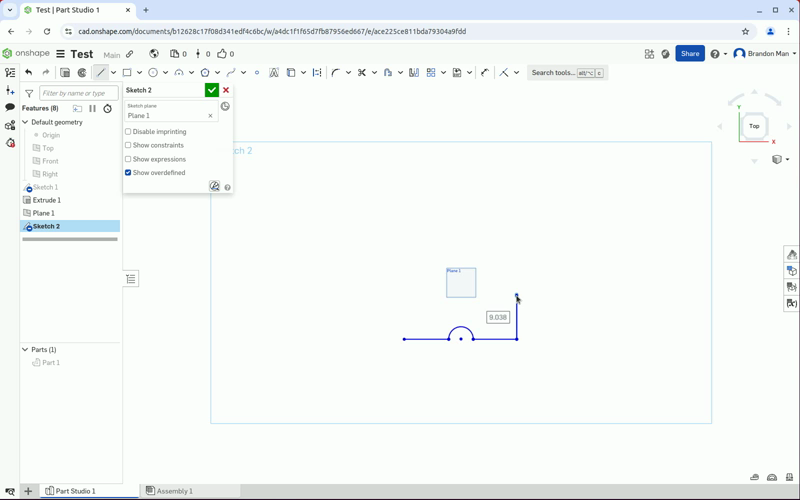
key(a)
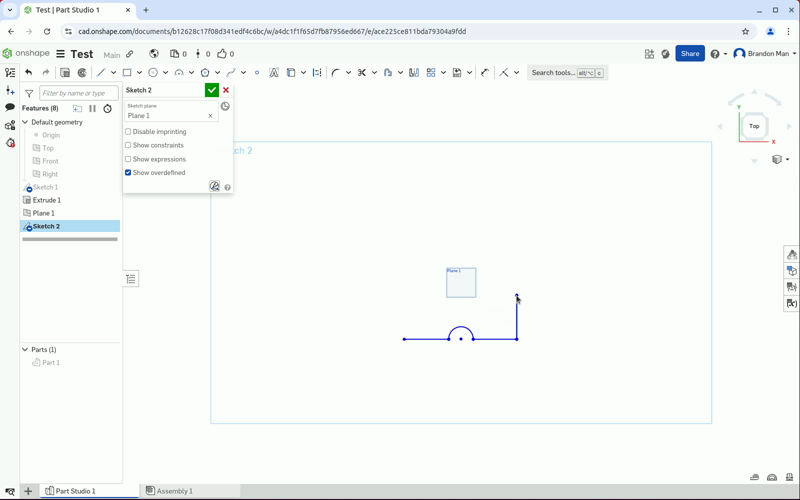
mouse_move(516, 295)
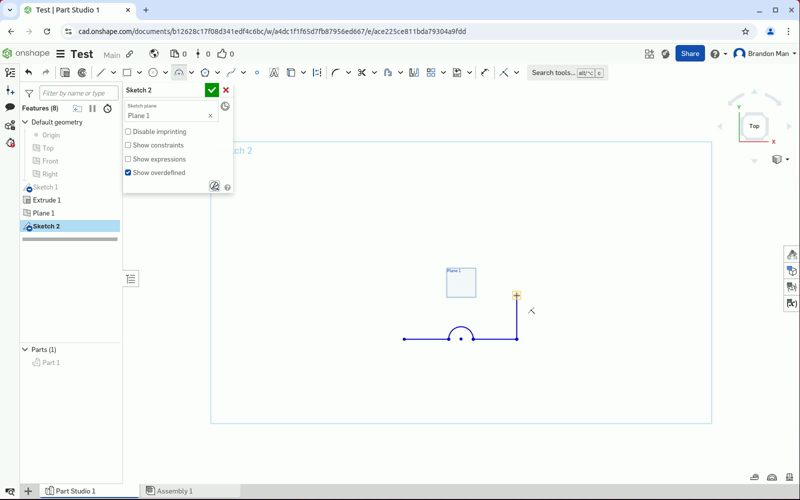
click(516, 295)
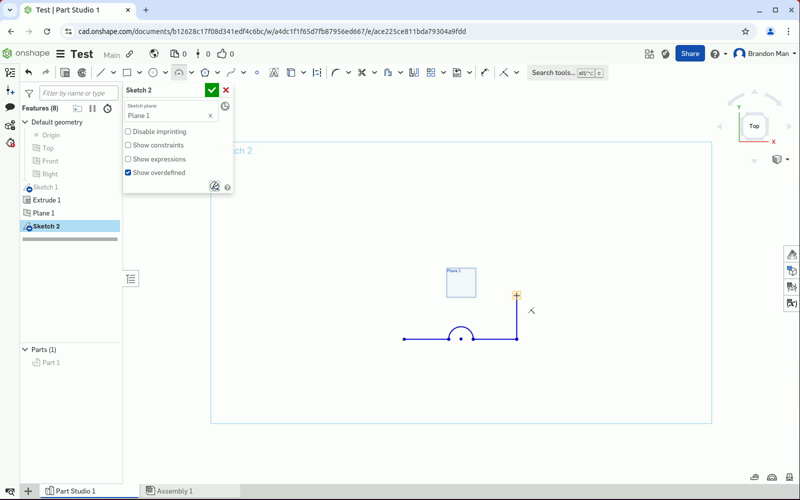
key_down(shift)
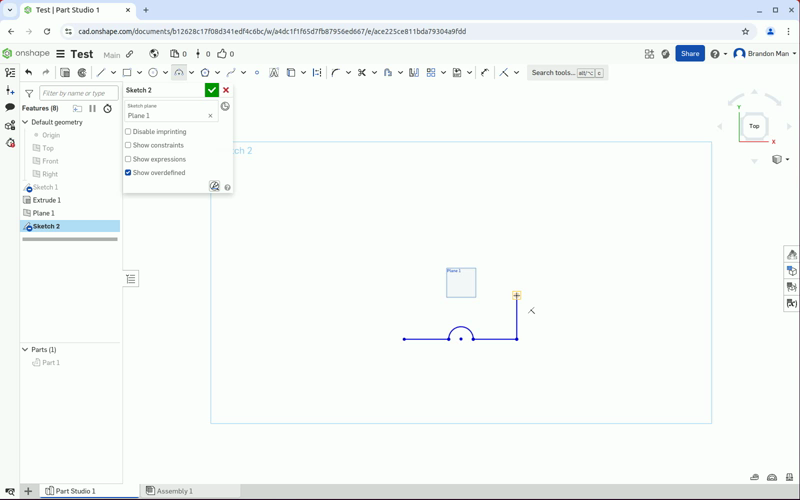
mouse_move(516, 270)
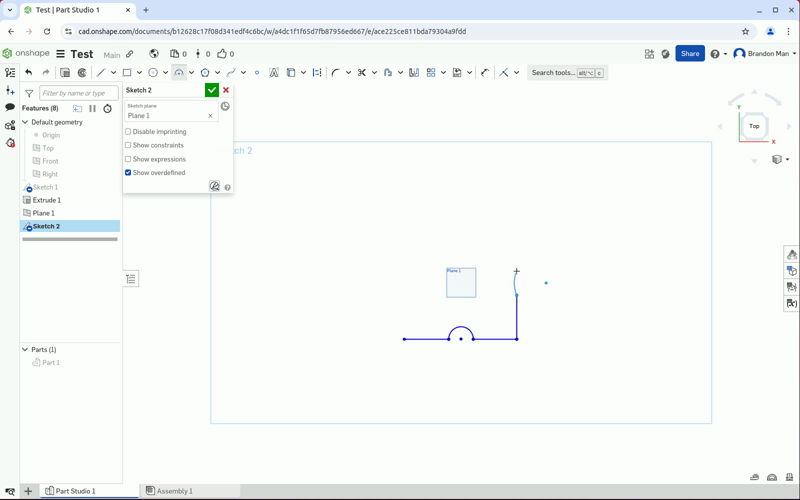
click(516, 270)
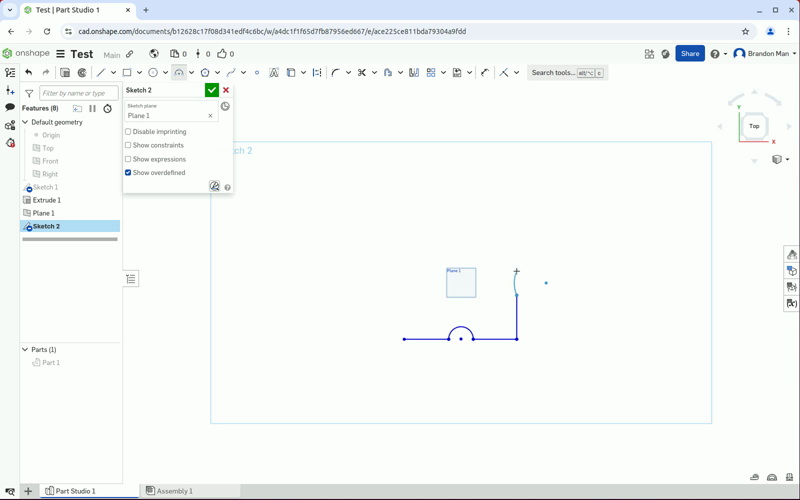
mouse_move(504, 282)
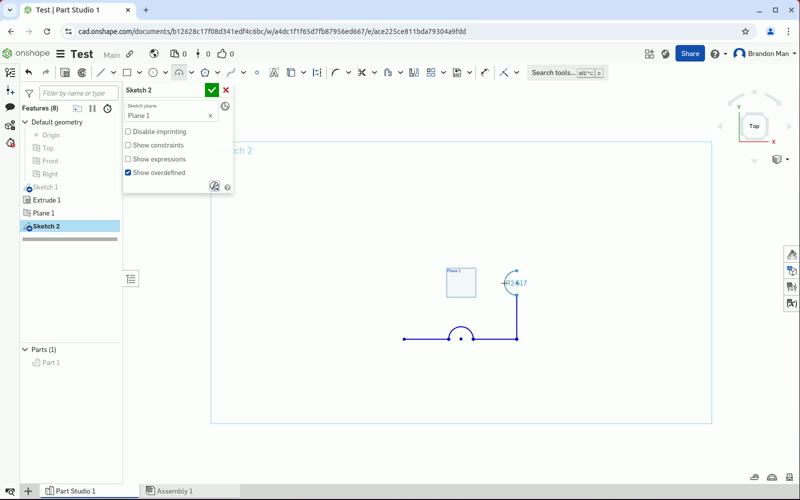
click(504, 282)
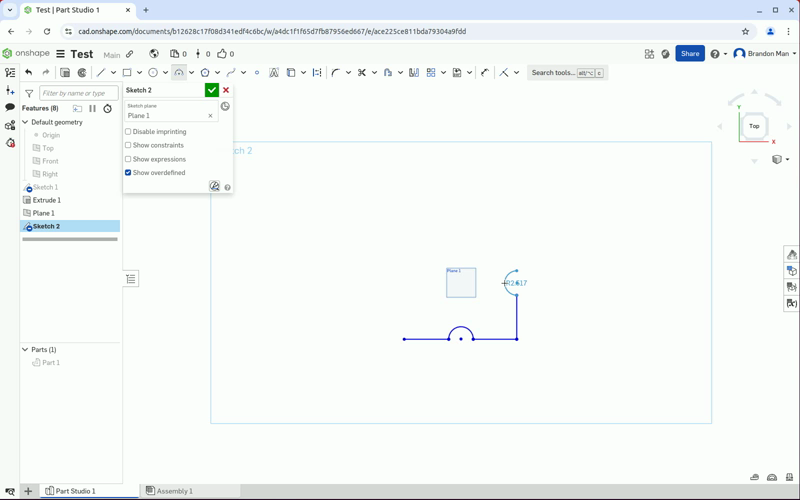
key_up(shift)
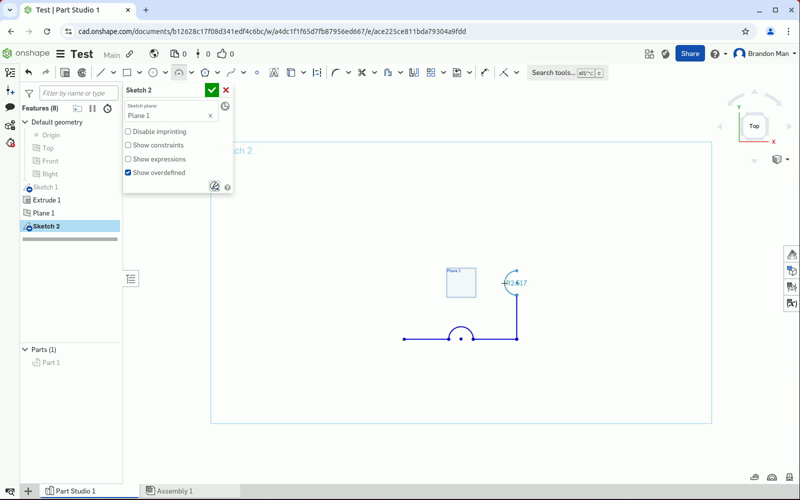
key(esc)
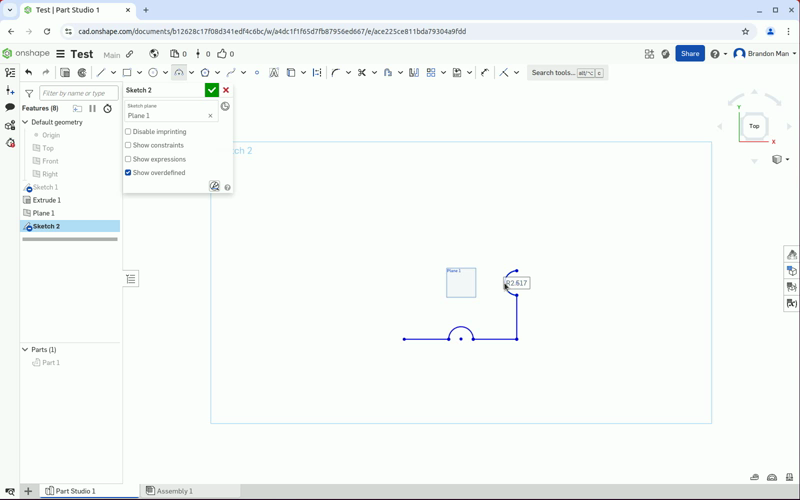
key(l)
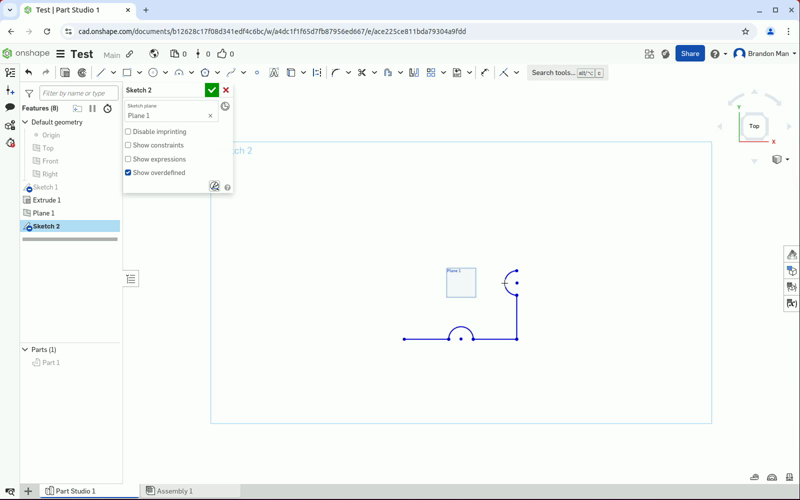
mouse_move(516, 270)
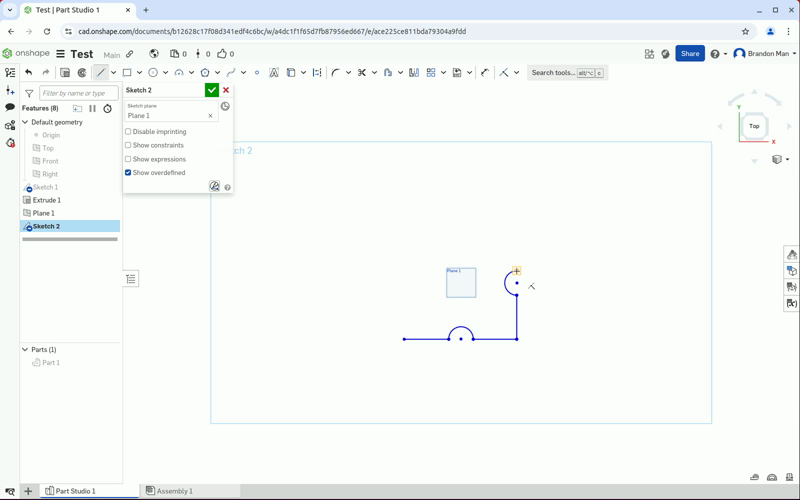
click(516, 270)
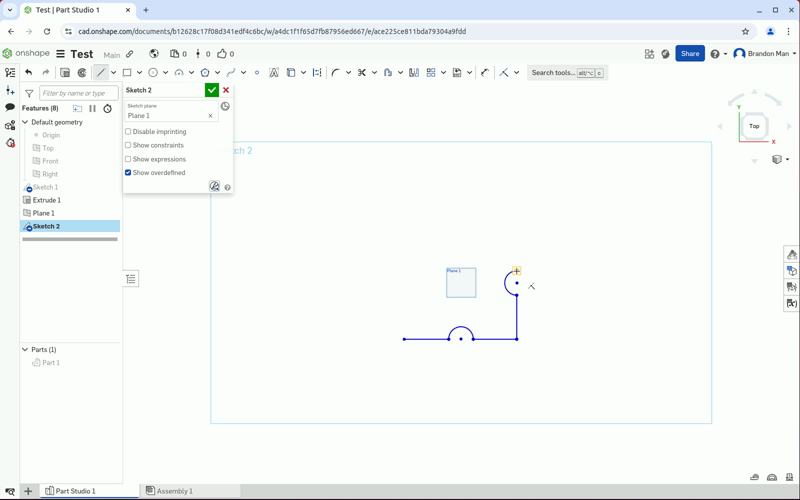
key_down(shift)
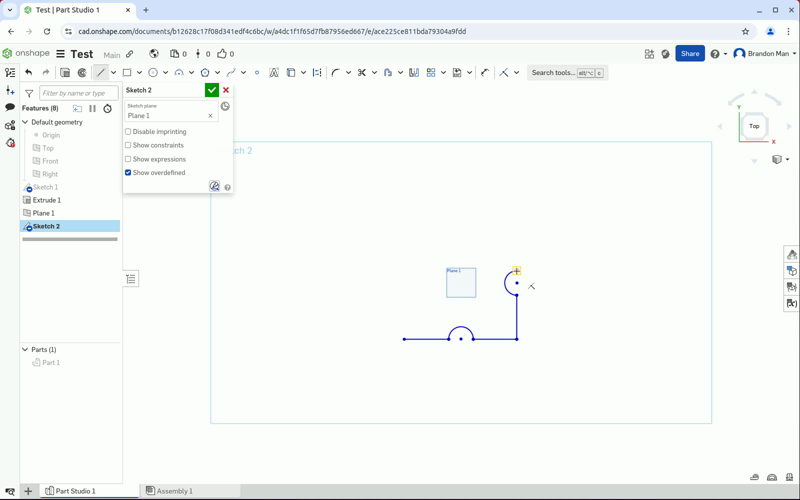
mouse_move(546, 270)
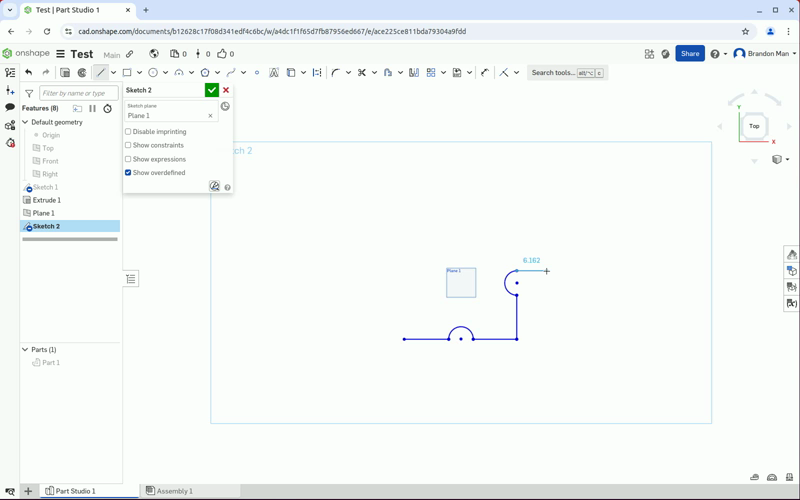
mouse_move(516, 226)
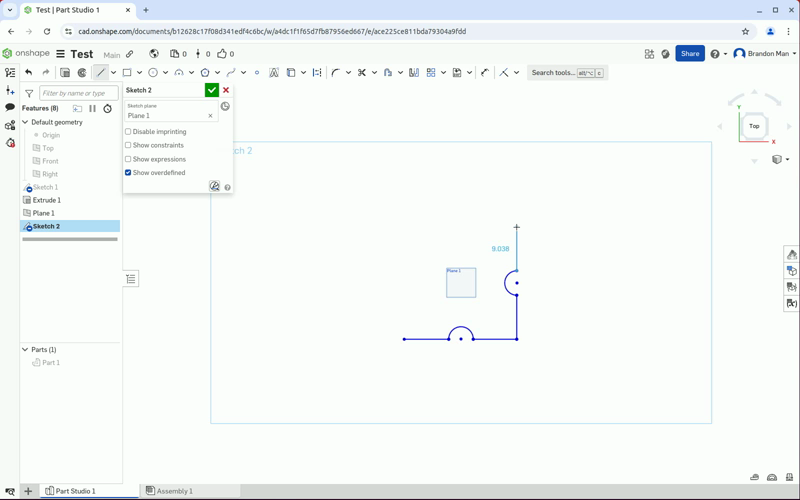
click(516, 226)
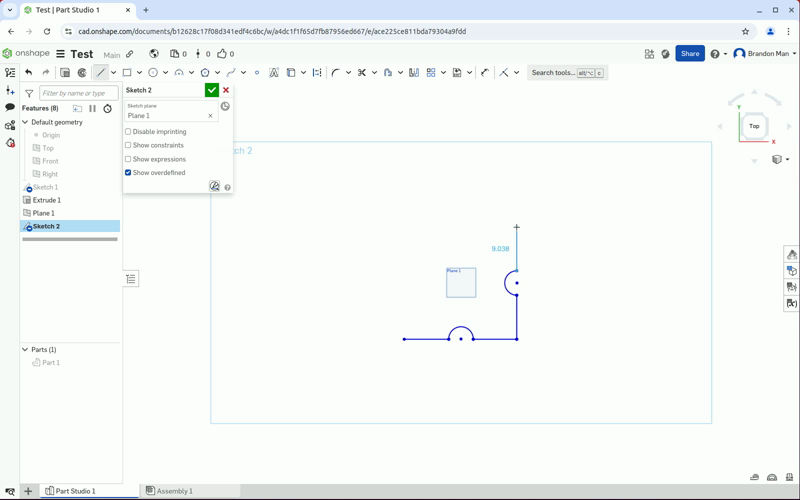
key_up(shift)
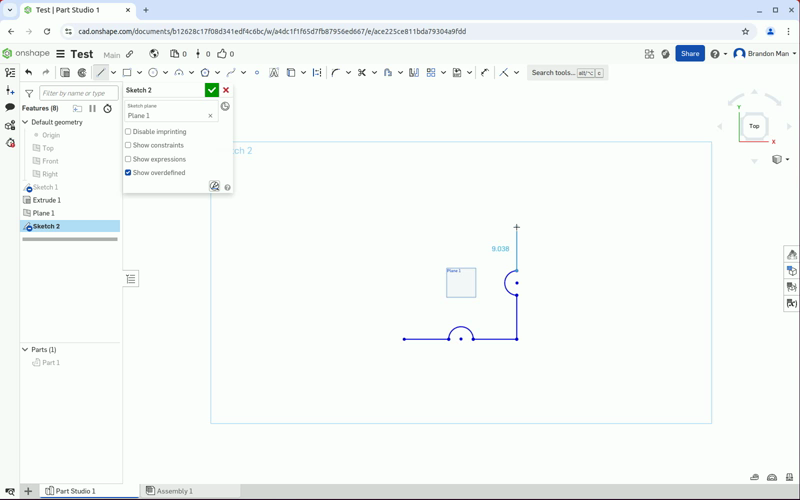
key_down(shift)
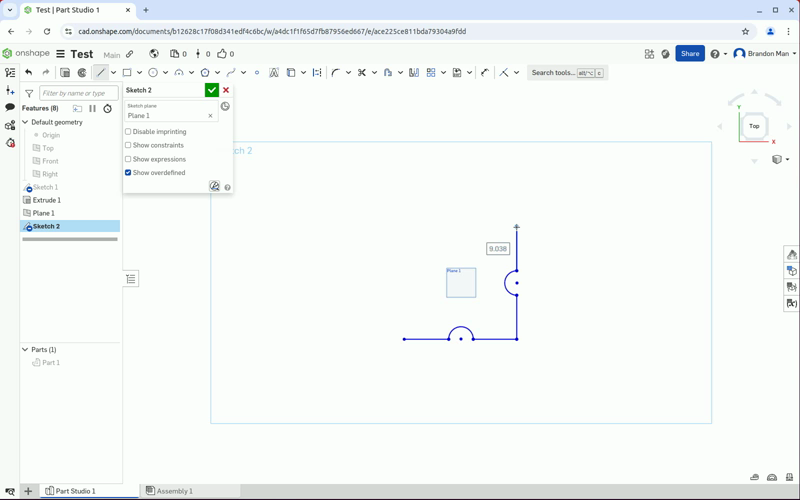
mouse_move(546, 226)
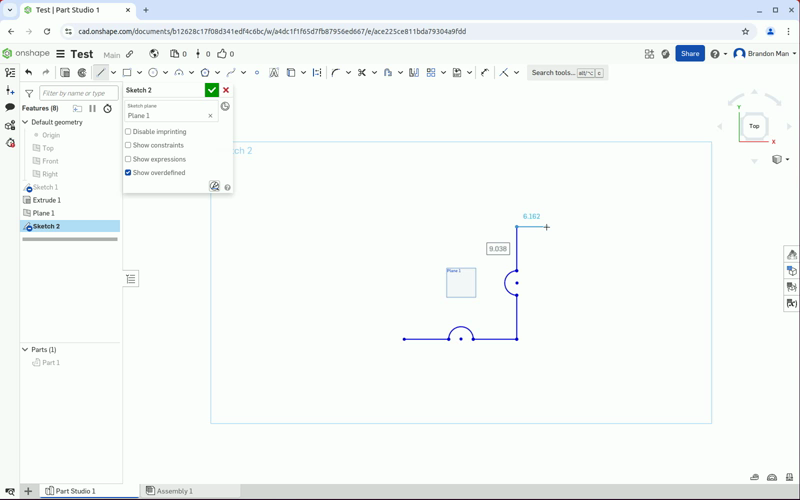
mouse_move(473, 226)
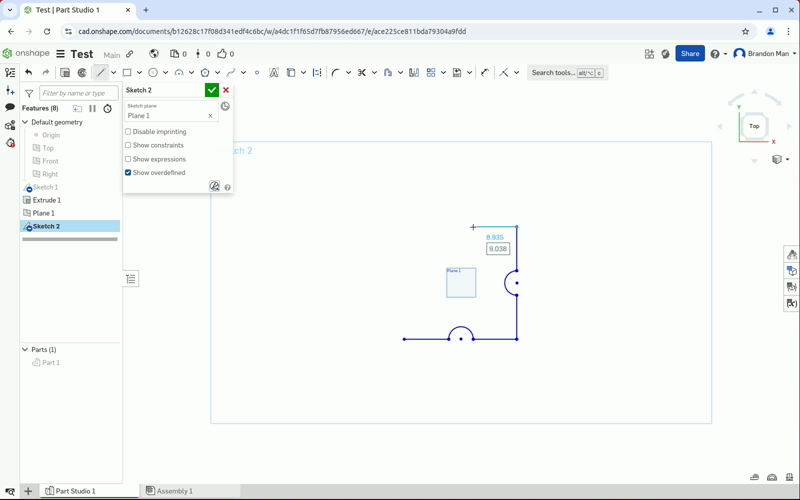
click(473, 226)
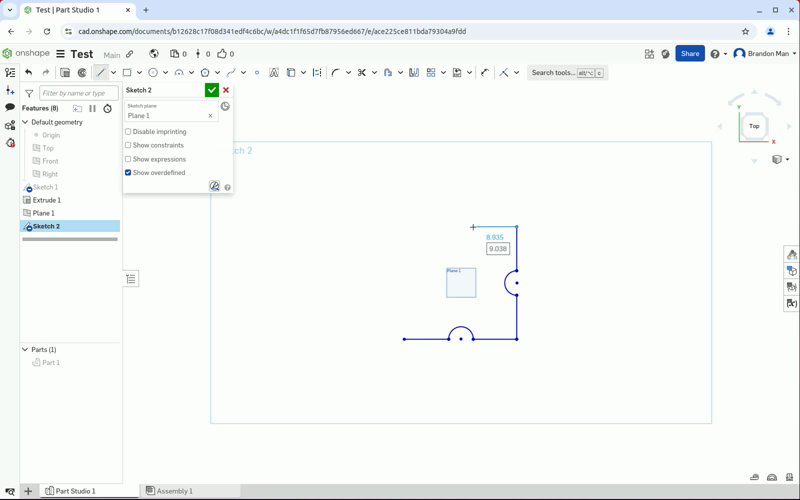
key_up(shift)
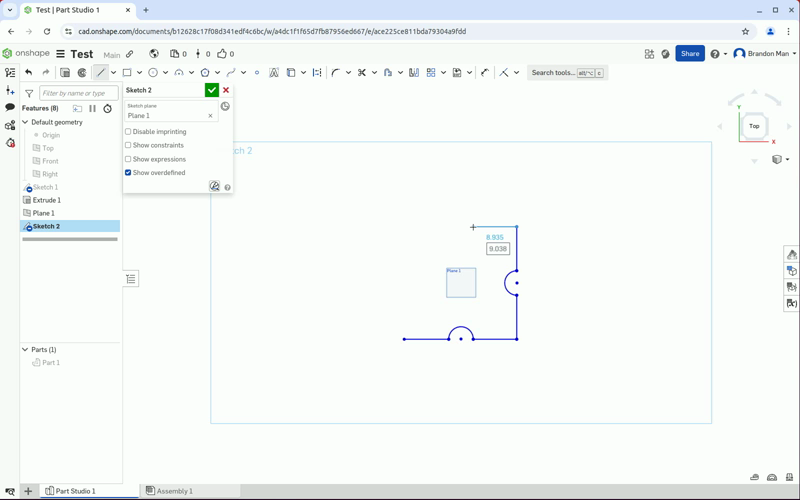
key(esc)
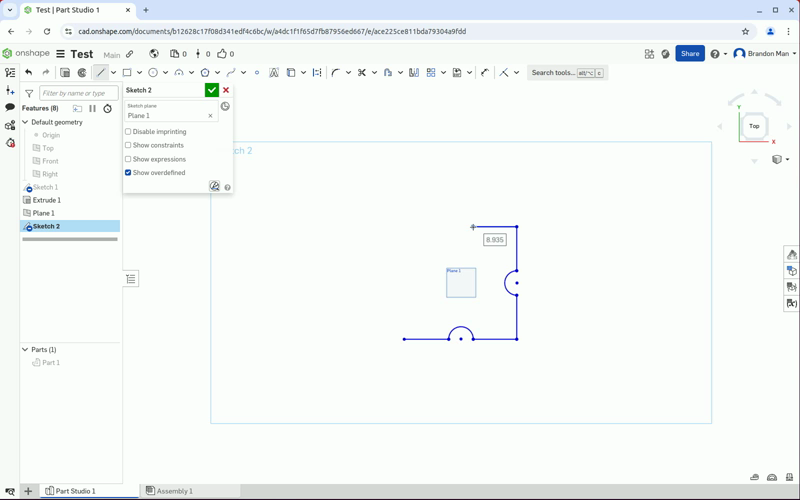
key(a)
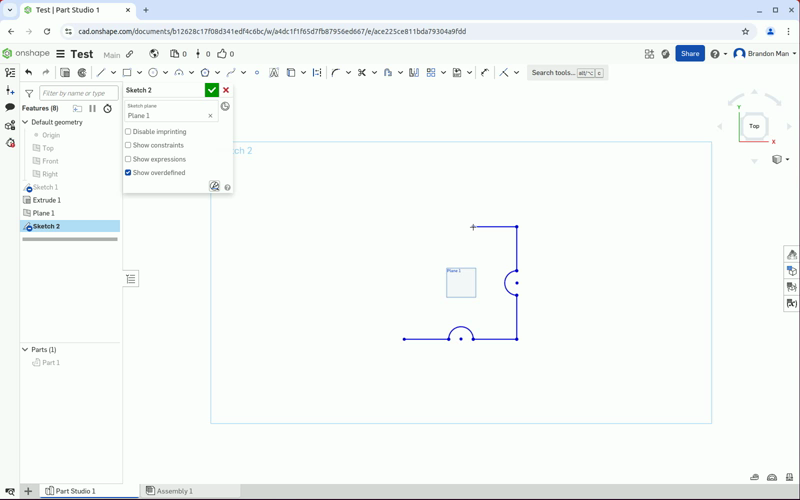
mouse_move(473, 226)
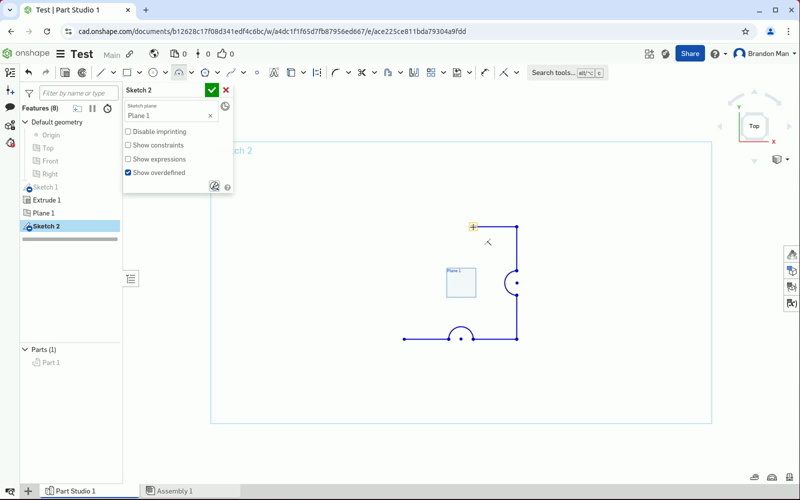
click(473, 226)
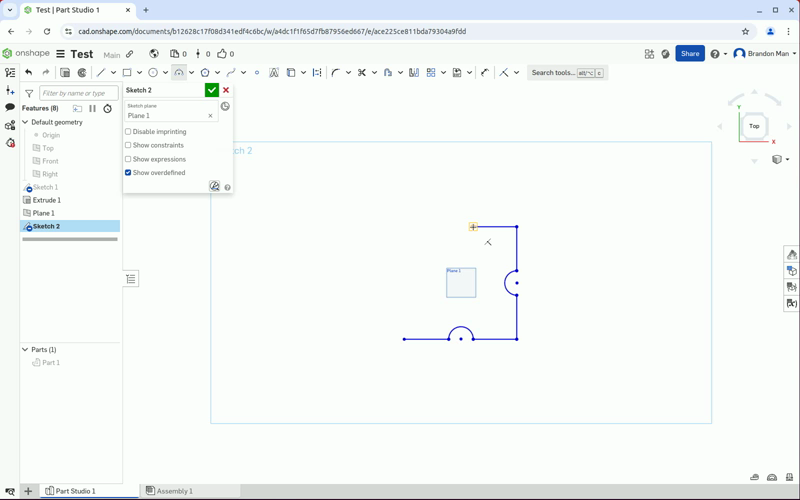
key_down(shift)
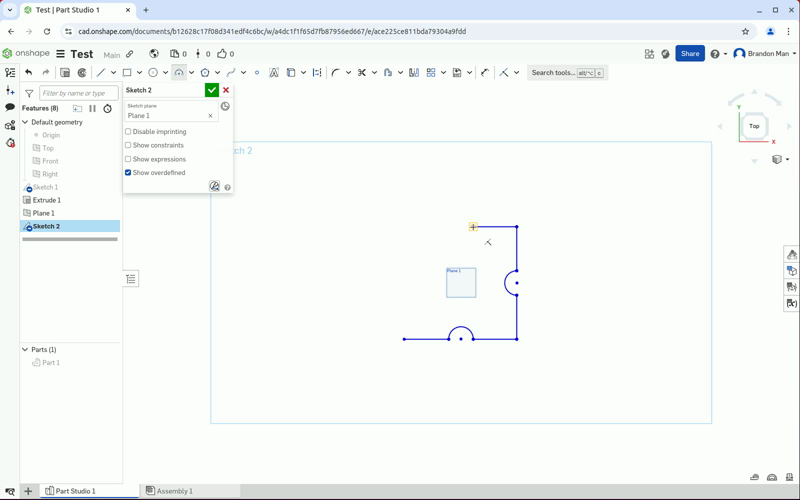
mouse_move(448, 226)
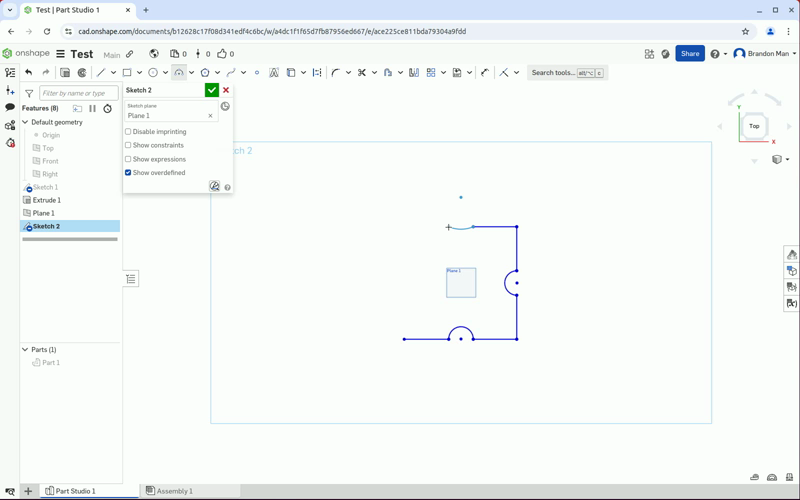
click(448, 226)
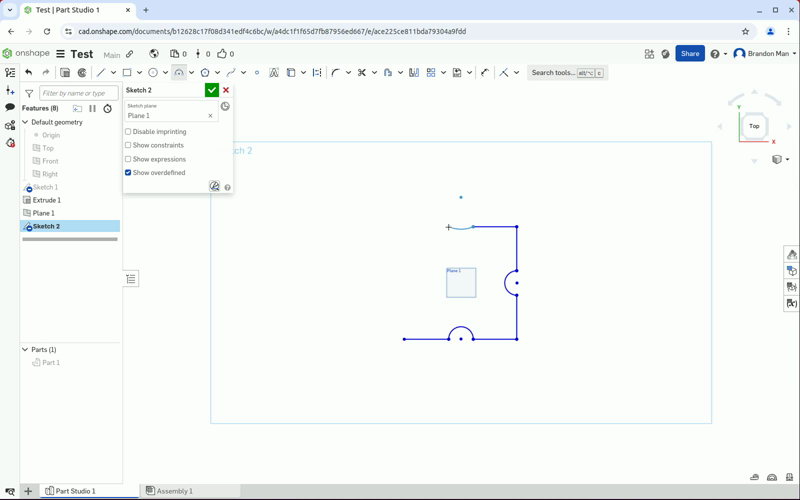
mouse_move(460, 239)
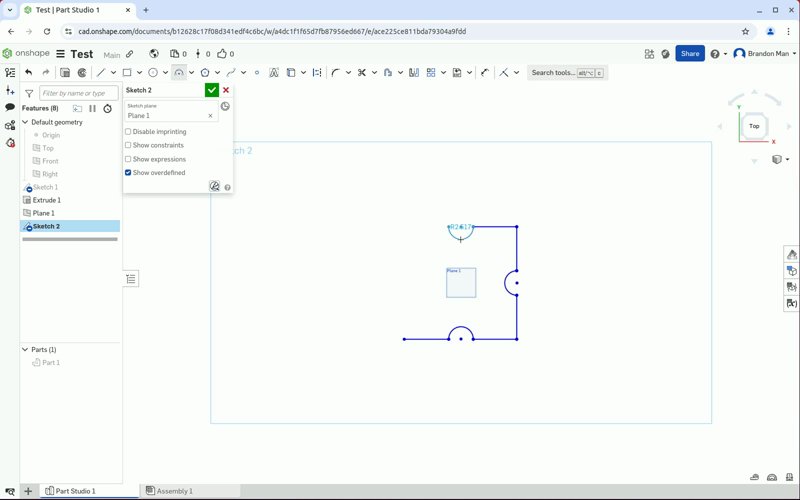
click(460, 239)
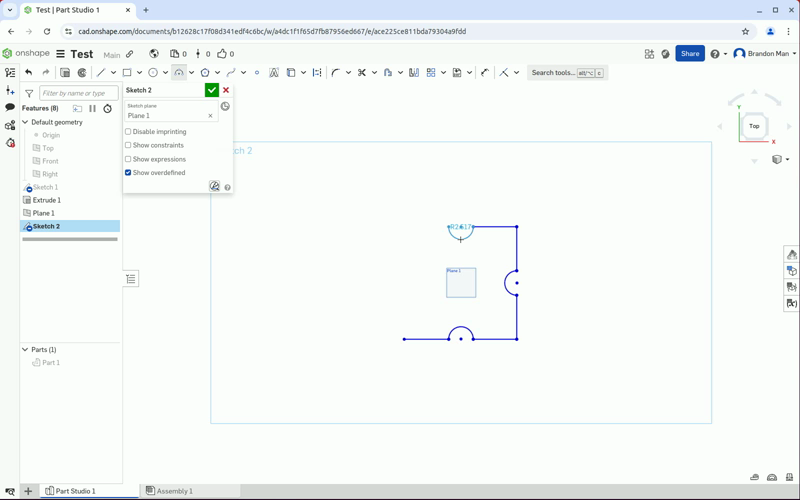
key_up(shift)
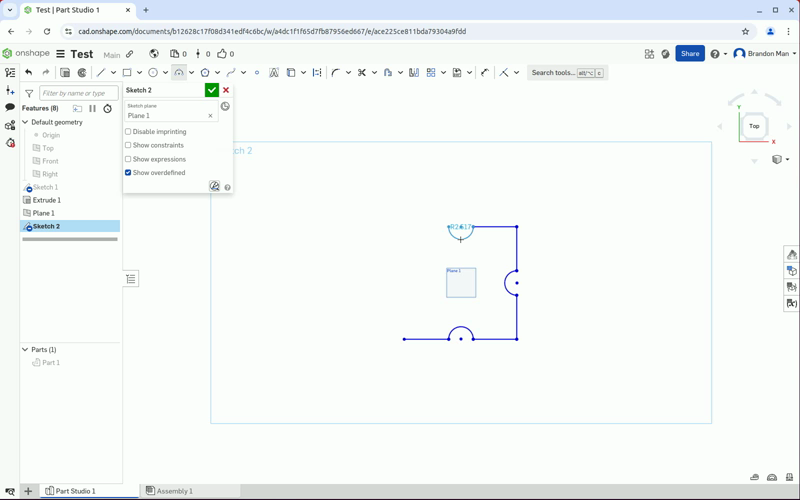
key(esc)
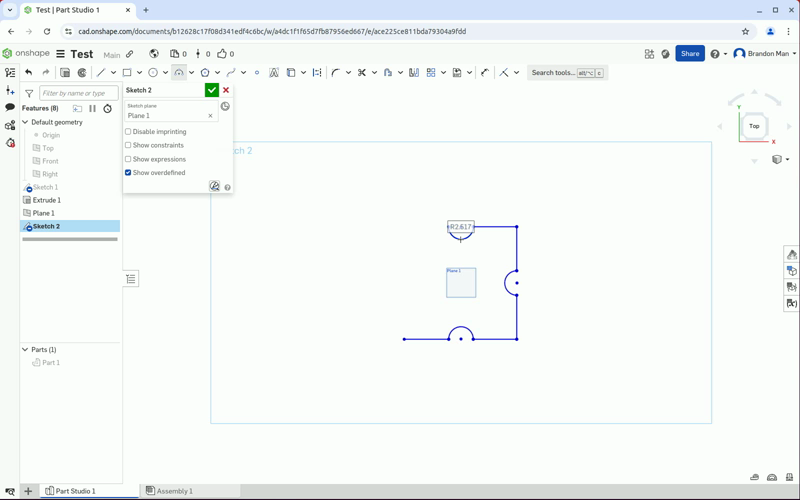
key(l)
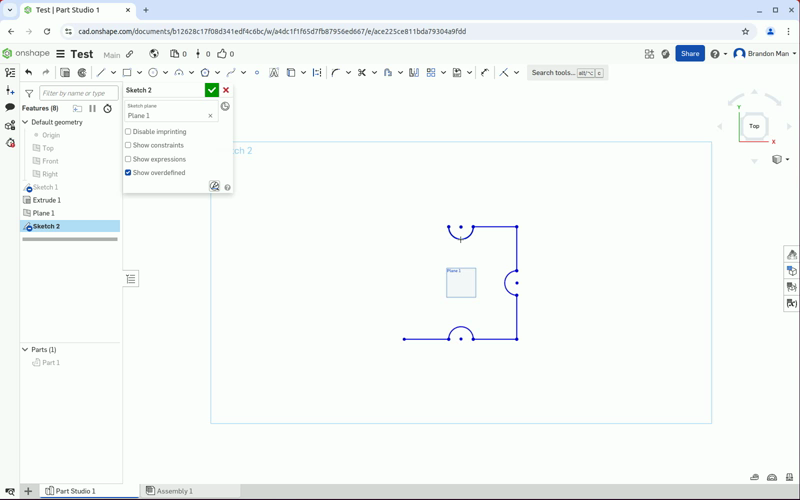
mouse_move(448, 226)
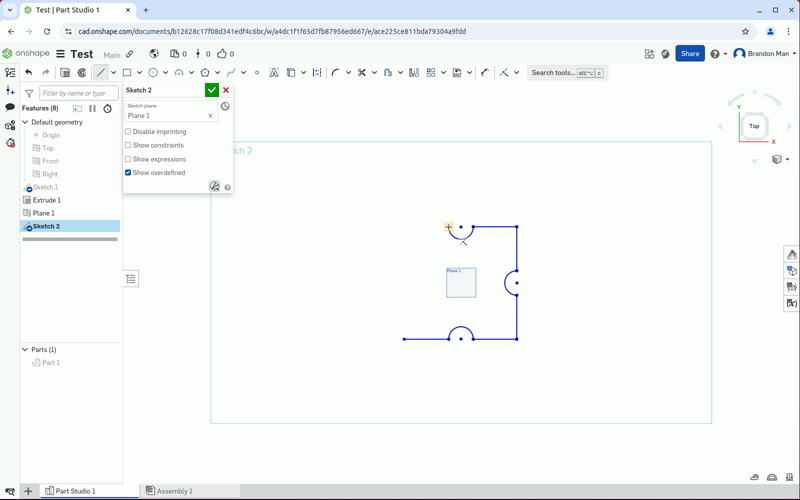
click(448, 226)
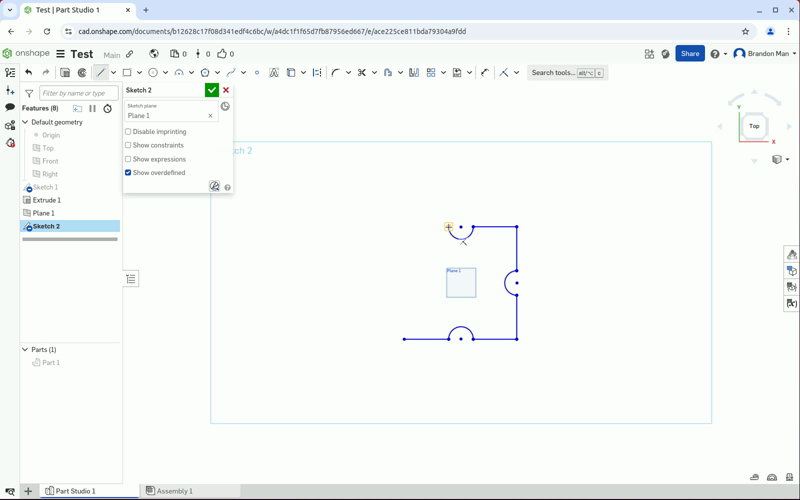
key_down(shift)
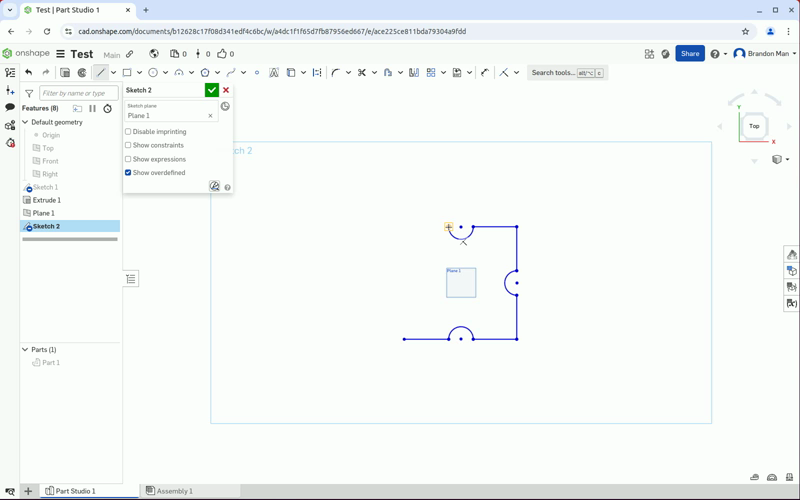
mouse_move(478, 226)
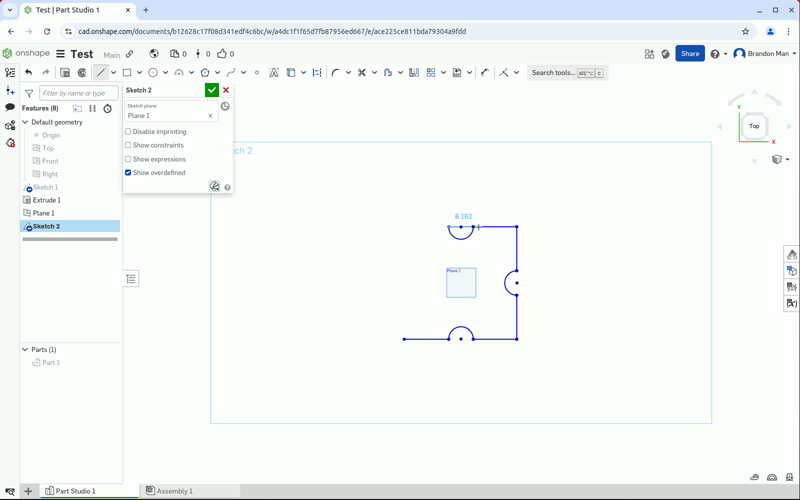
mouse_move(404, 226)
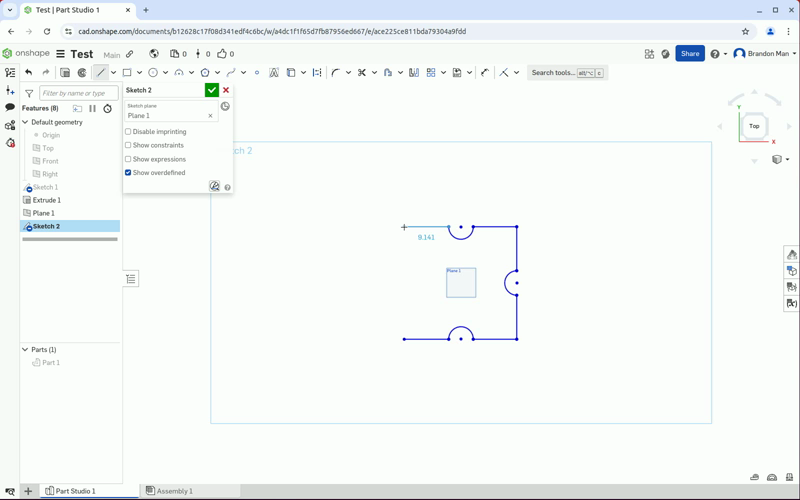
click(404, 226)
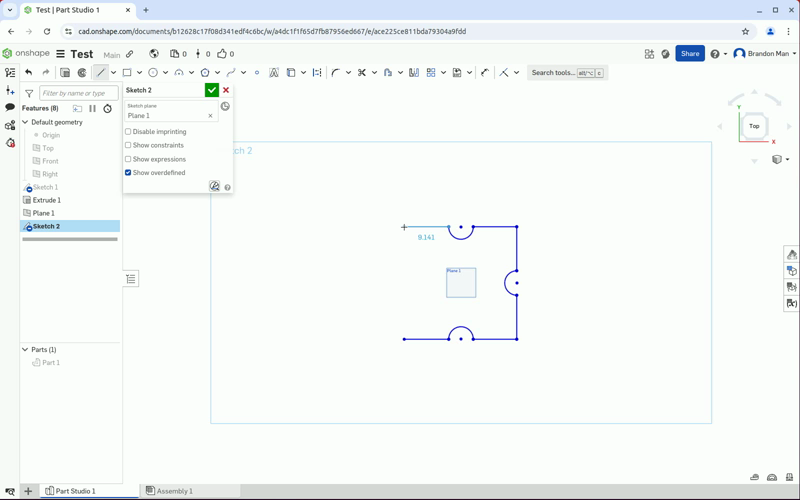
key_up(shift)
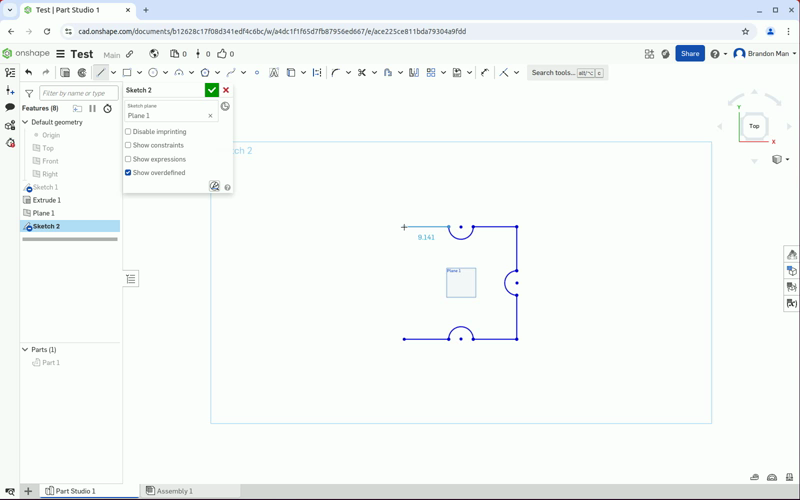
key_down(shift)
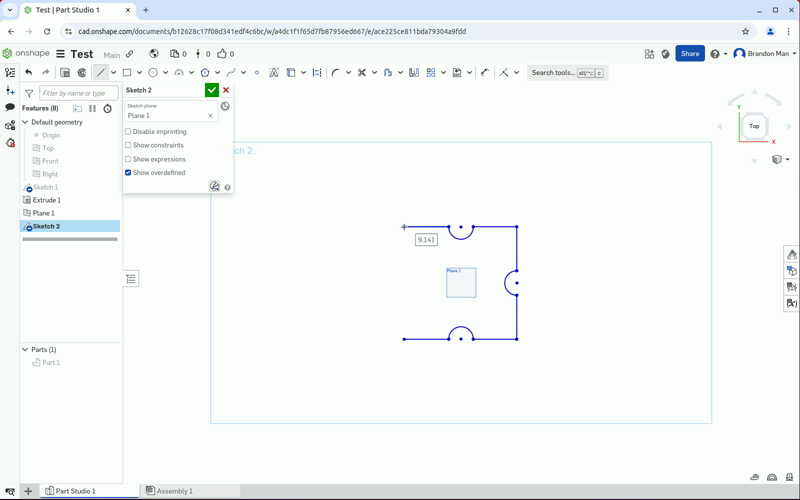
mouse_move(434, 226)
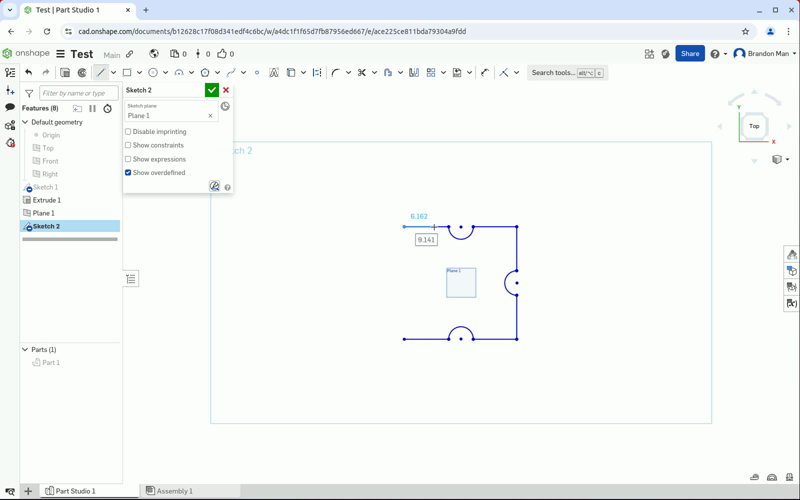
mouse_move(404, 270)
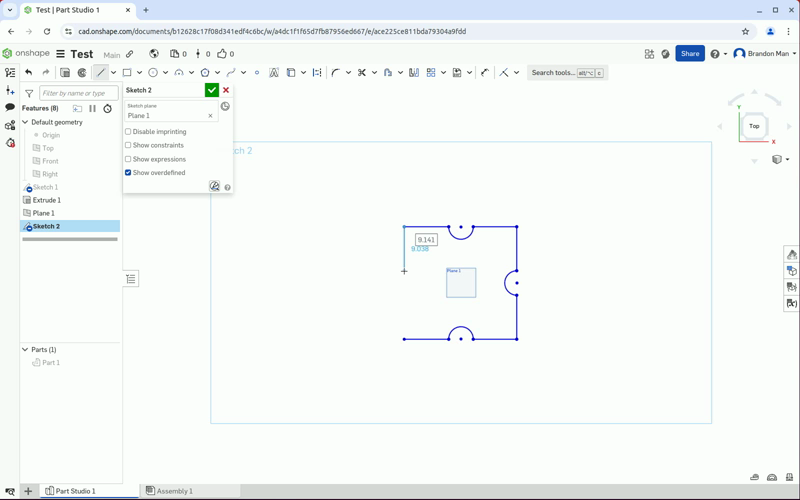
click(404, 270)
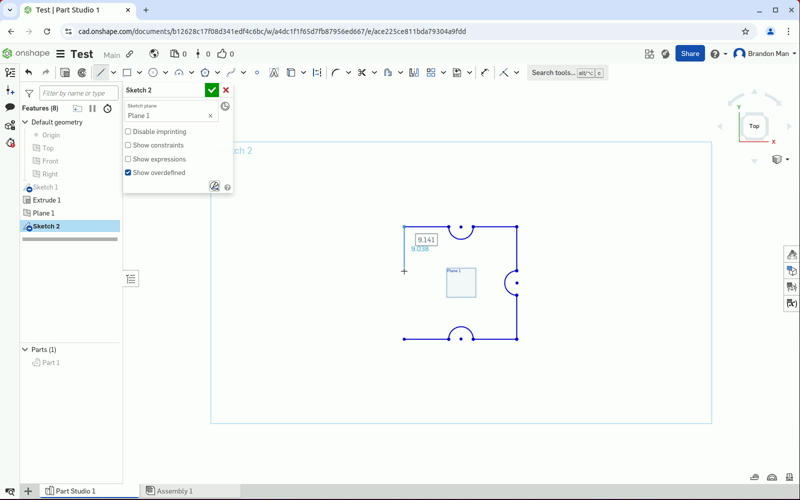
key_up(shift)
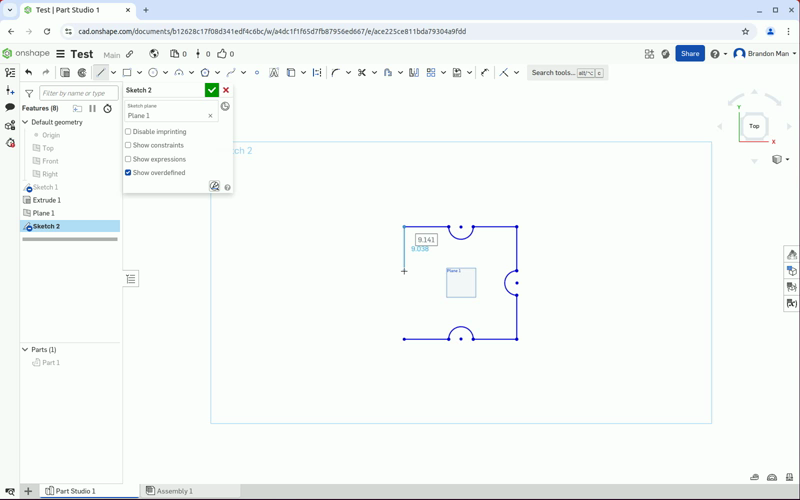
key(esc)
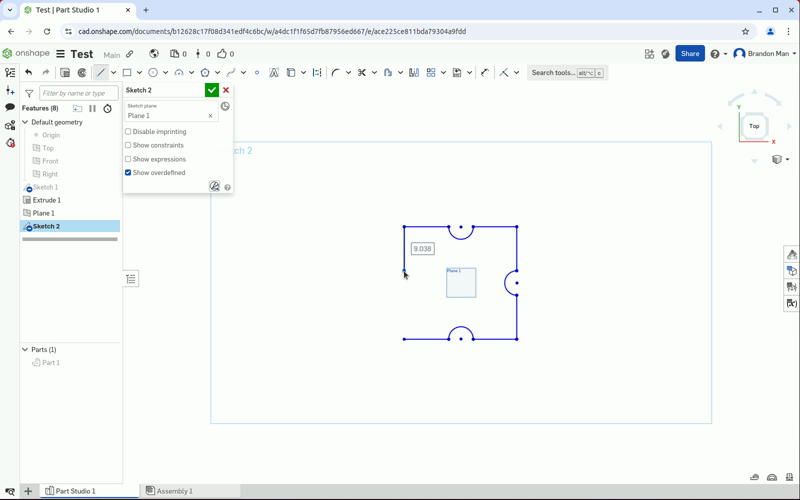
key(a)
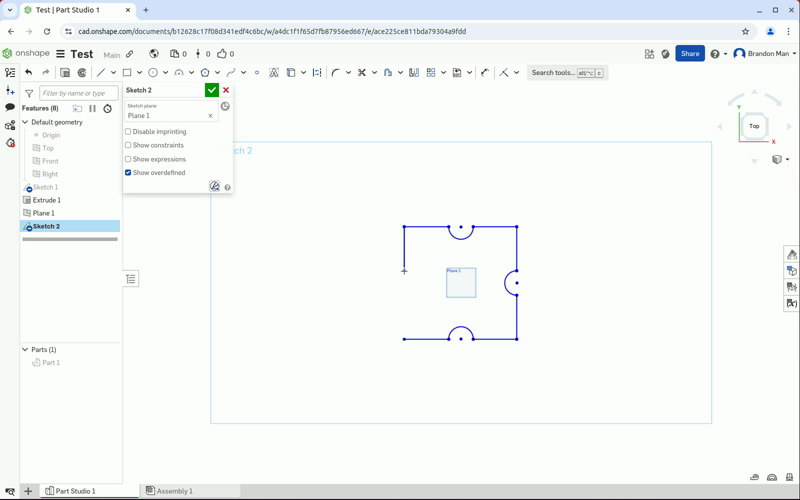
mouse_move(404, 270)
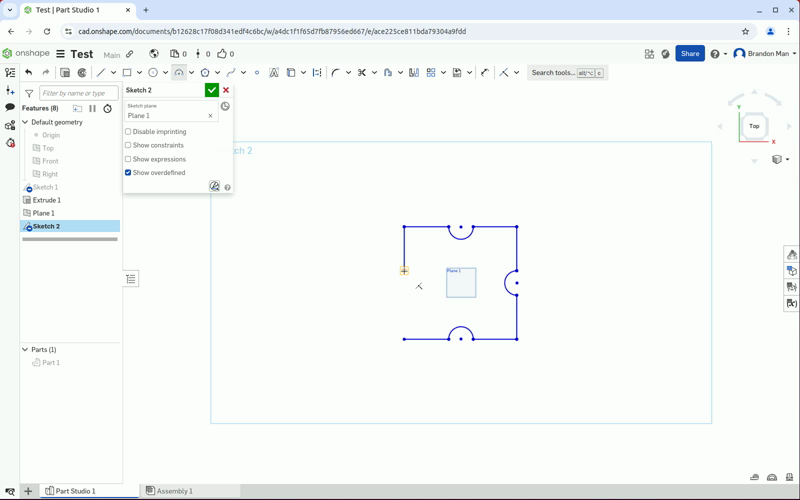
click(404, 270)
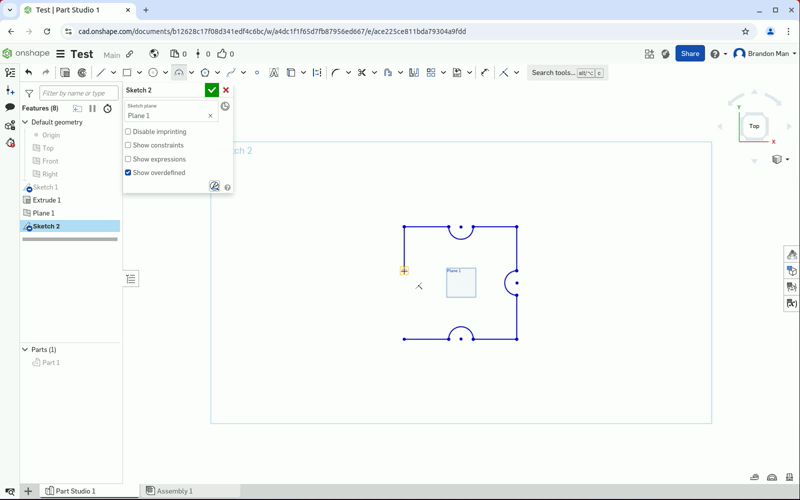
key_down(shift)
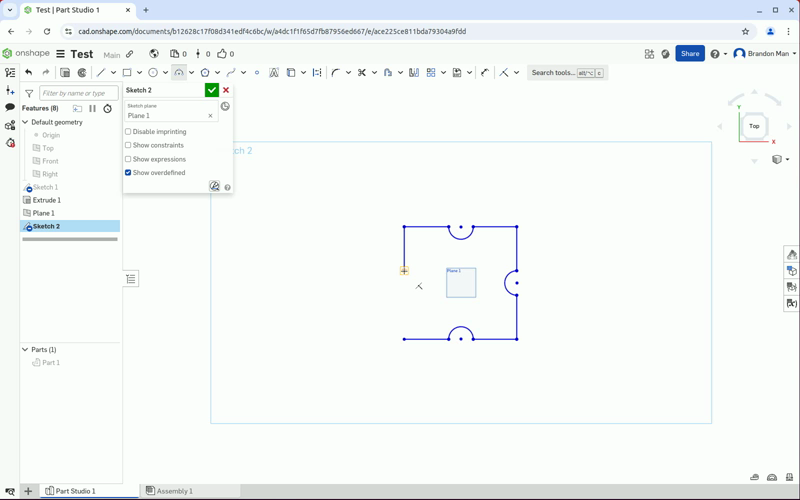
mouse_move(404, 295)
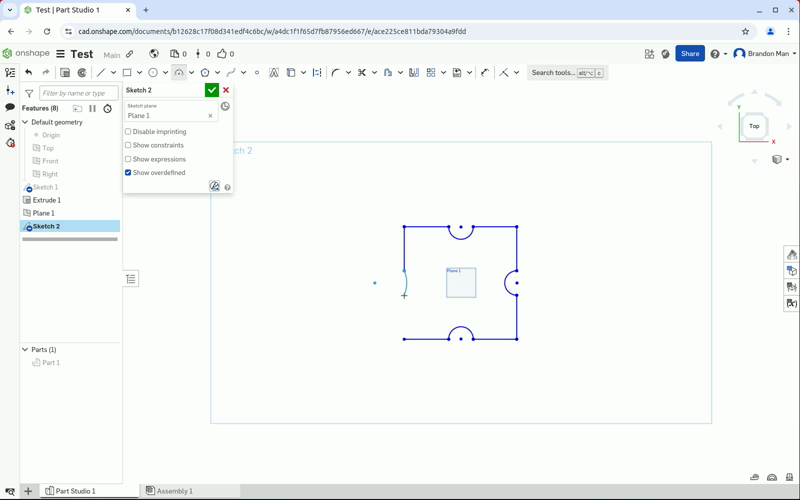
click(404, 295)
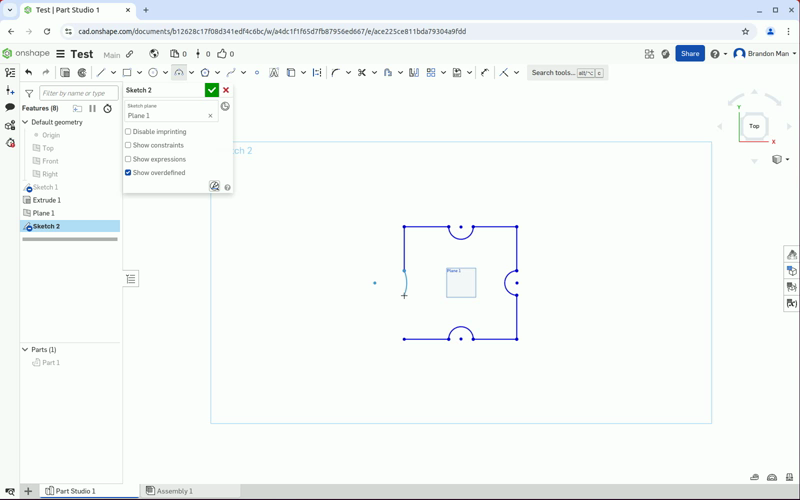
mouse_move(416, 282)
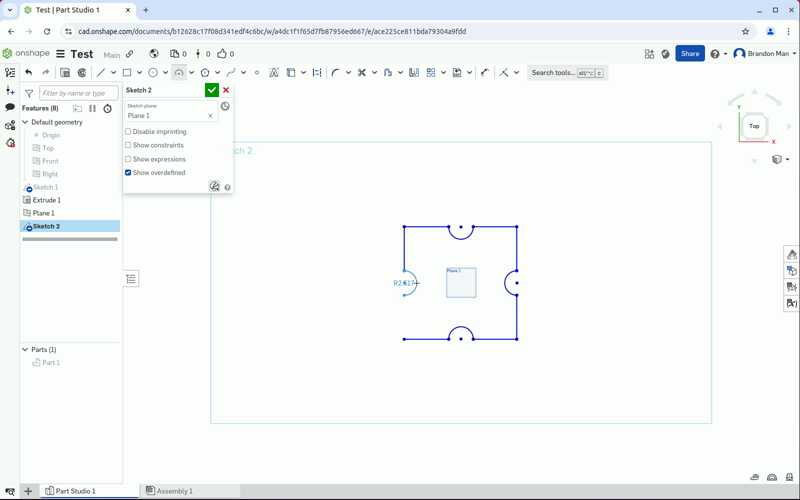
click(416, 282)
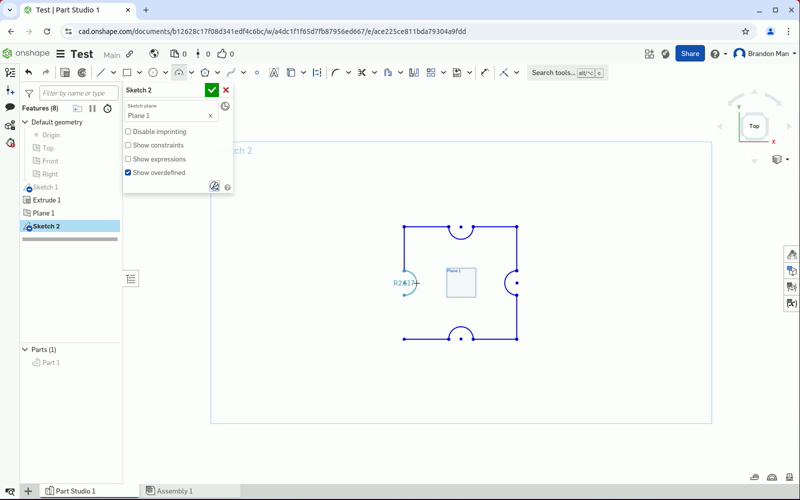
key_up(shift)
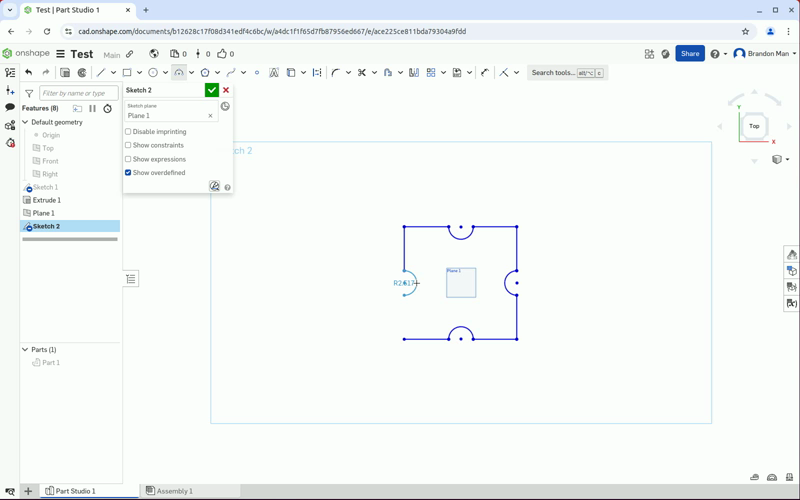
key(esc)
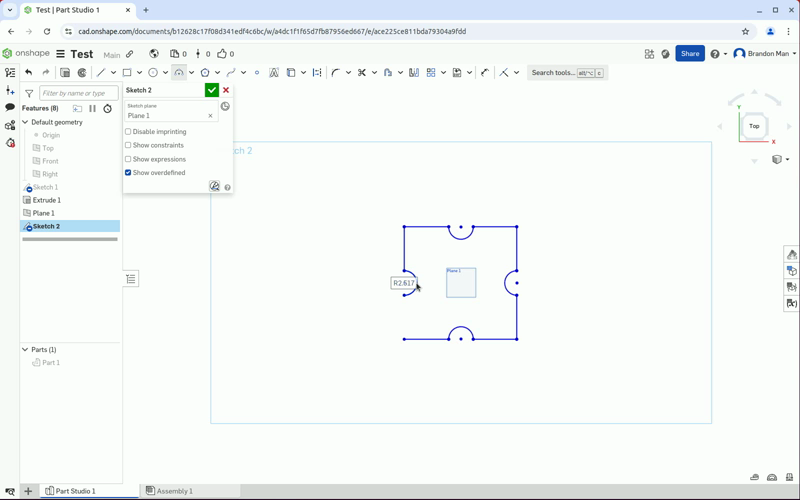
key(l)
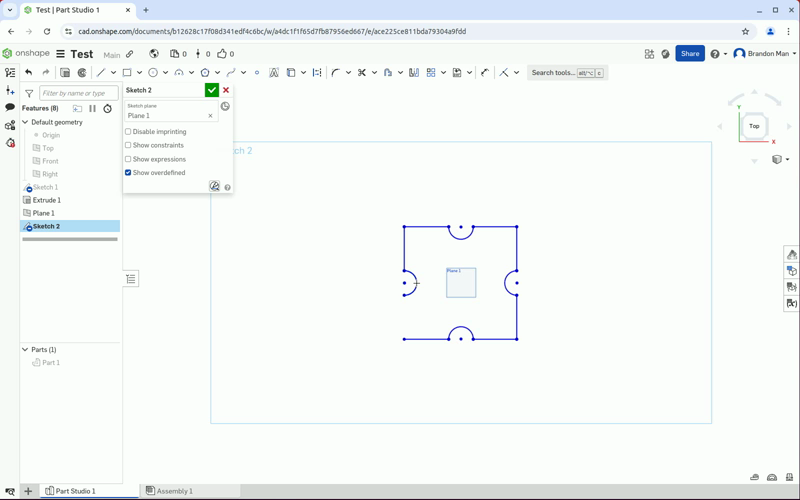
mouse_move(404, 295)
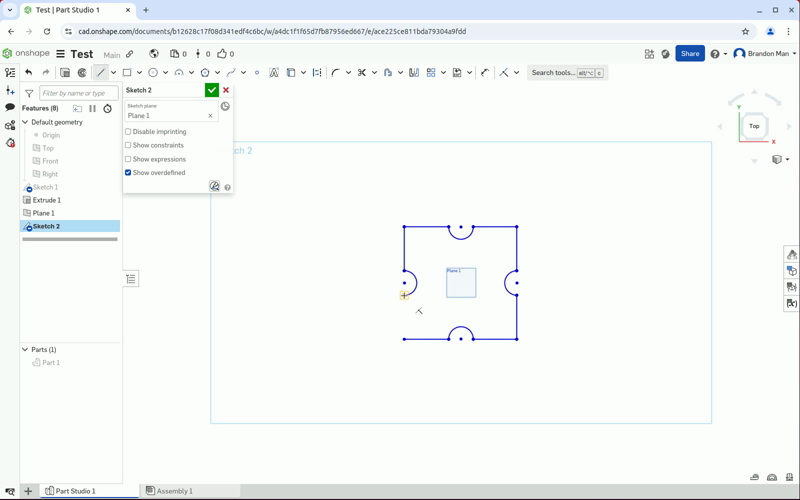
click(404, 295)
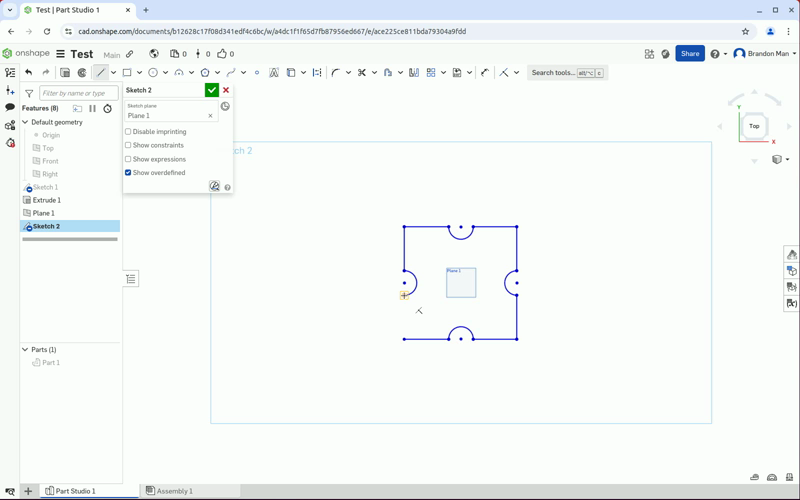
mouse_move(434, 295)
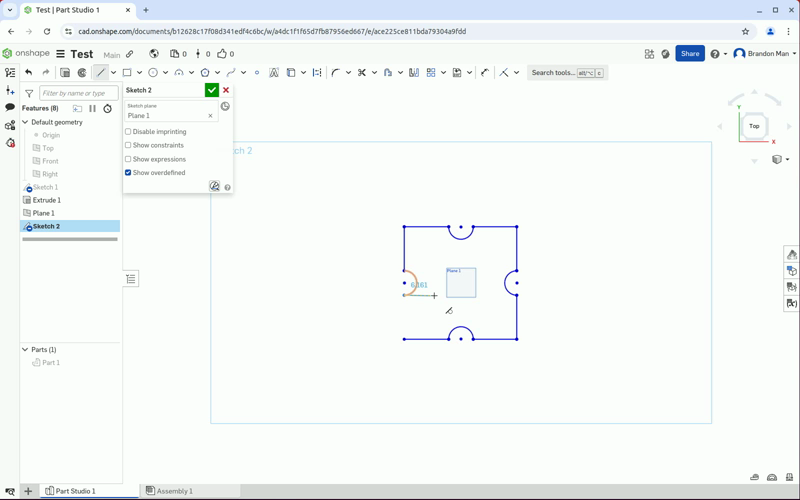
key_down(shift)
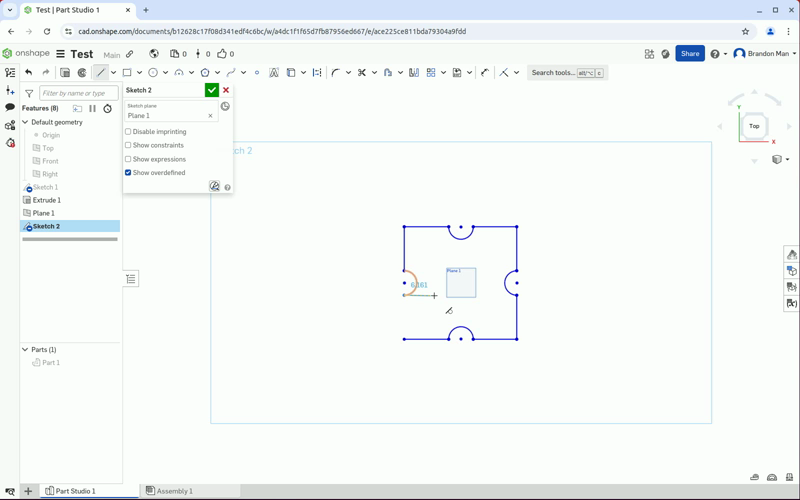
mouse_move(404, 339)
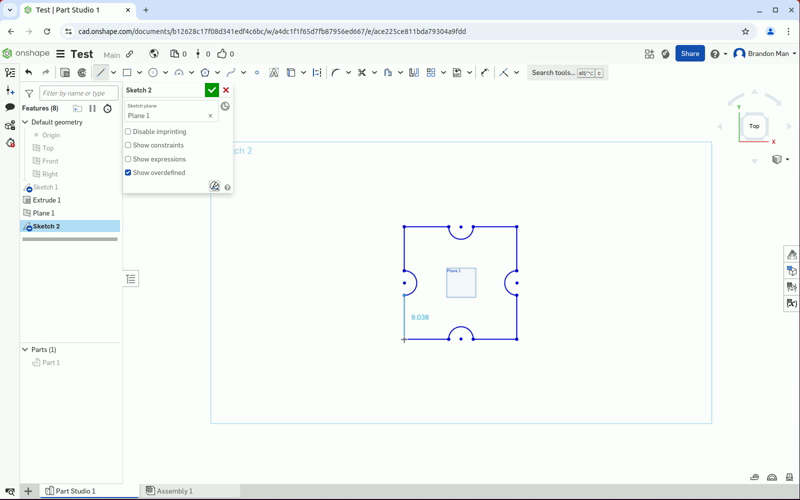
key_up(shift)
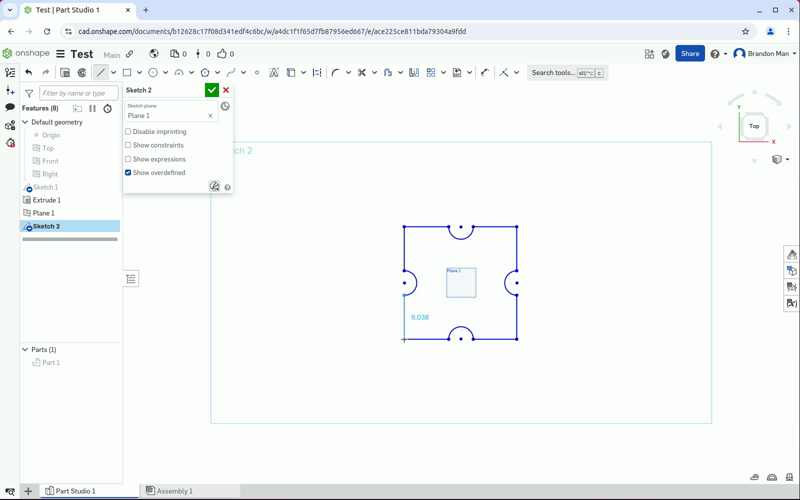
click(404, 339)
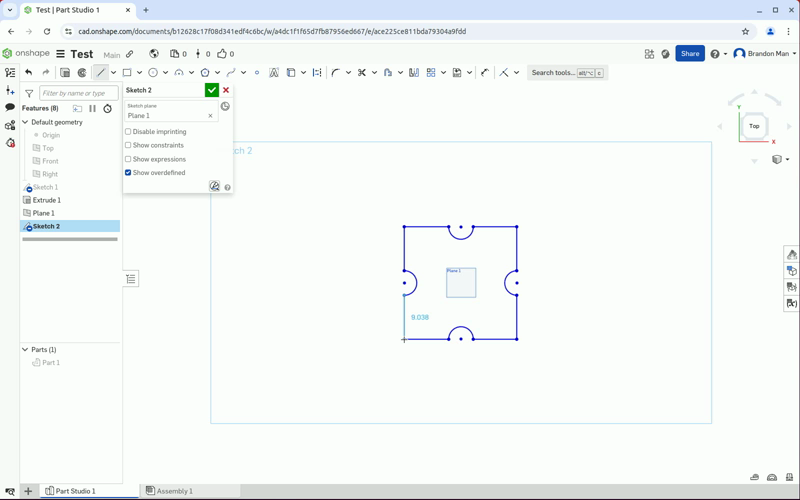
key(esc)
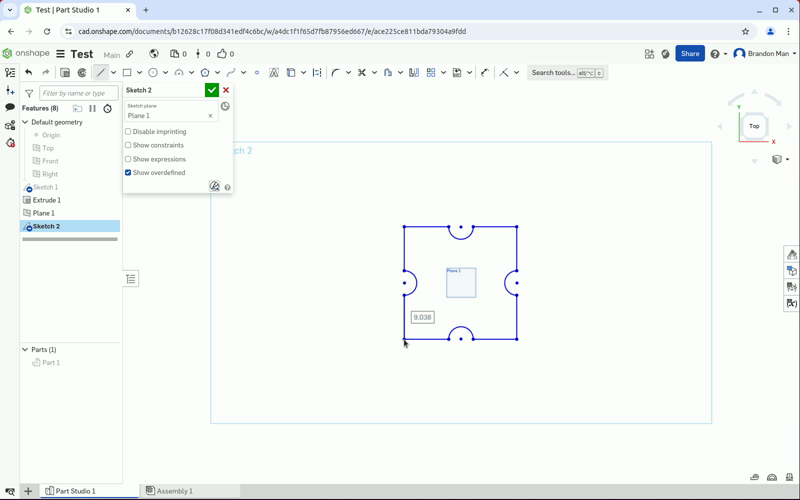
key(c)
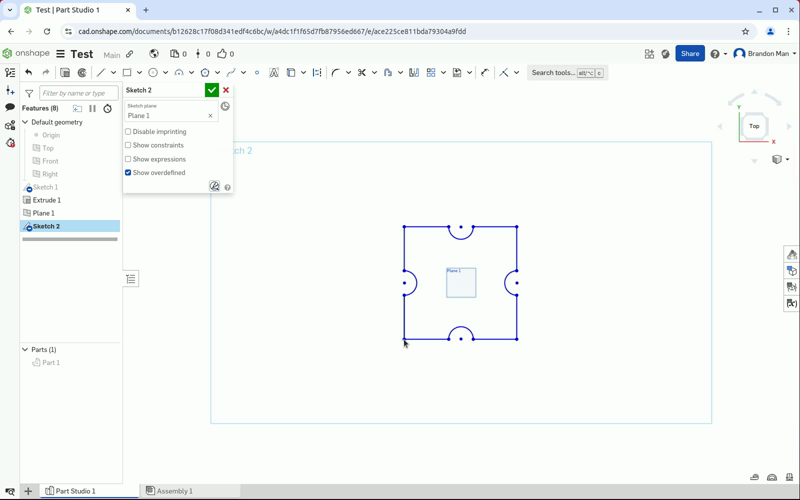
key_down(shift)
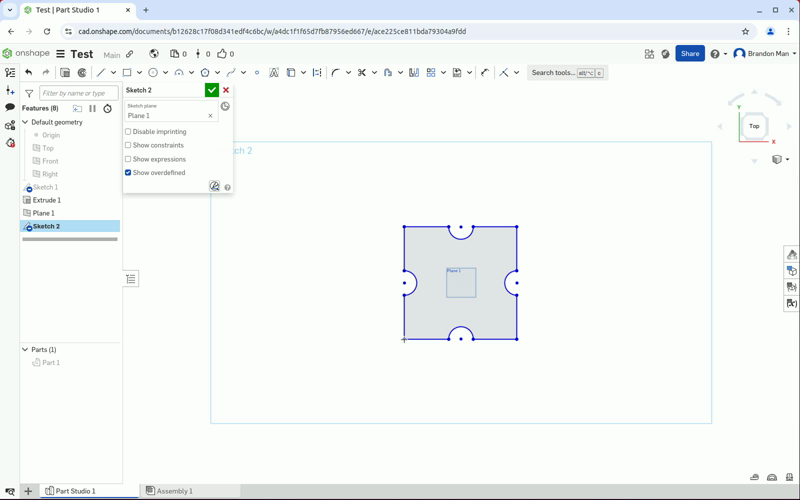
mouse_move(461, 282)
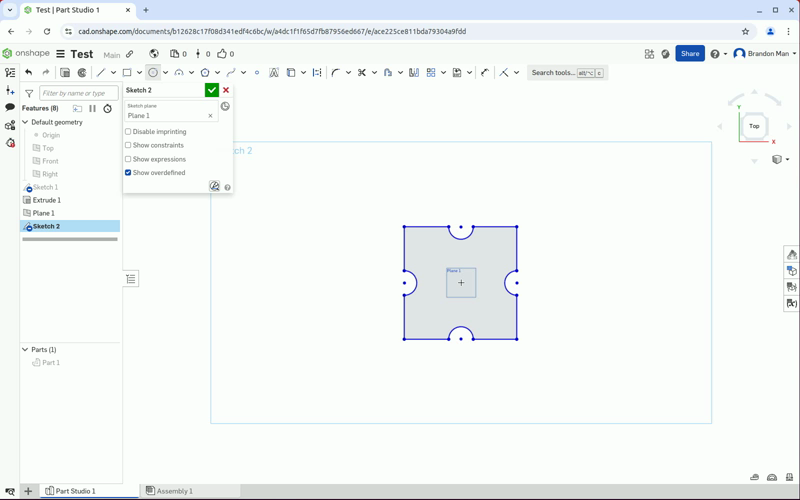
click(461, 282)
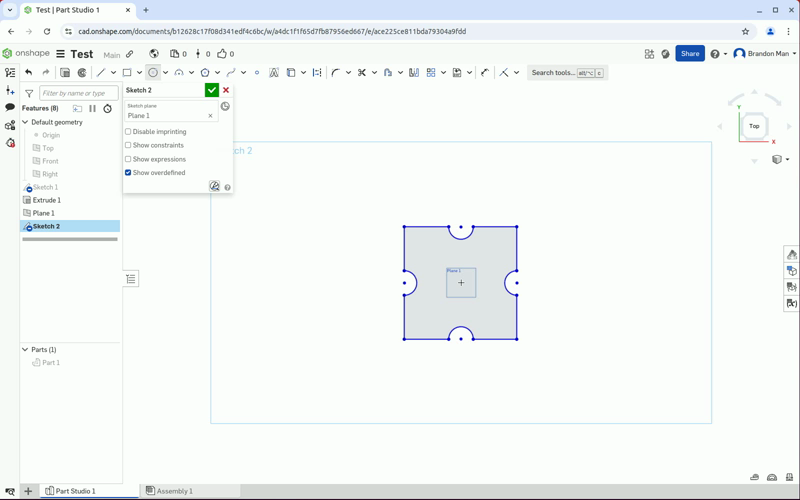
key_up(shift)
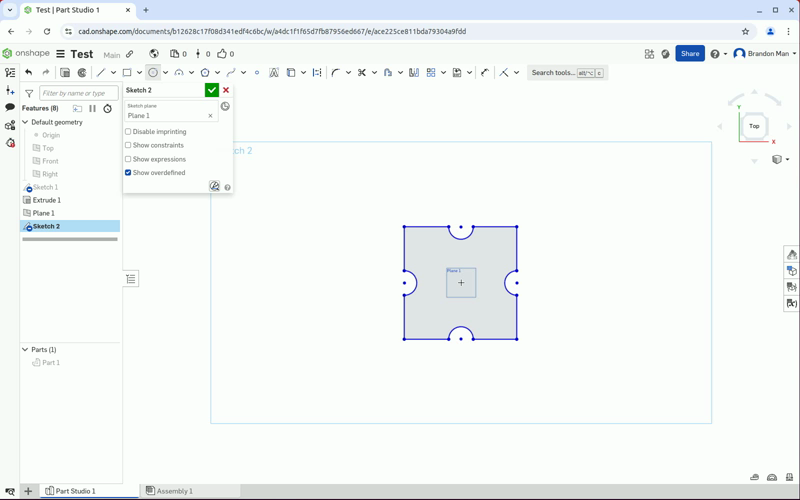
mouse_move(469, 282)
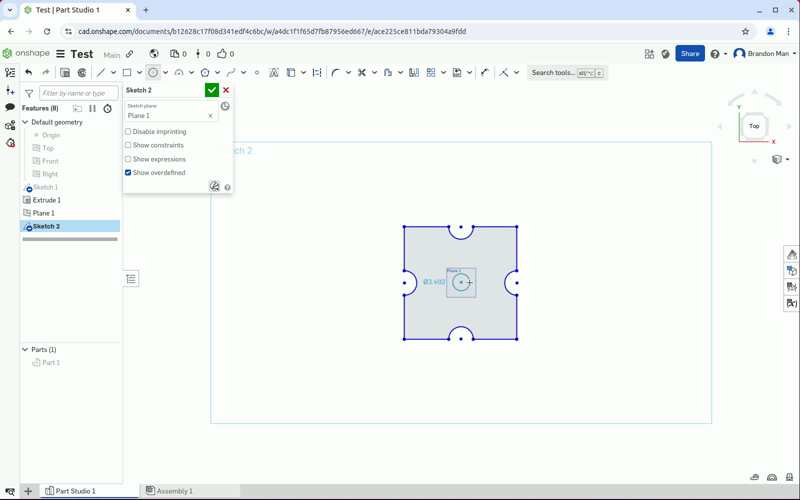
click(469, 282)
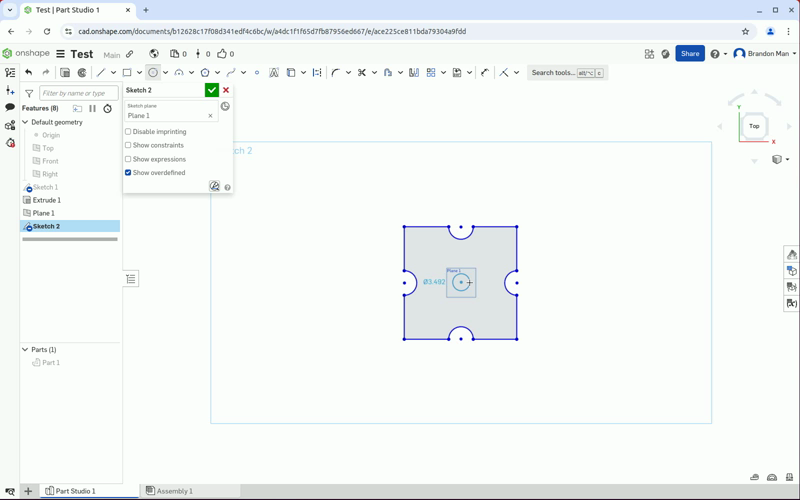
key(esc)
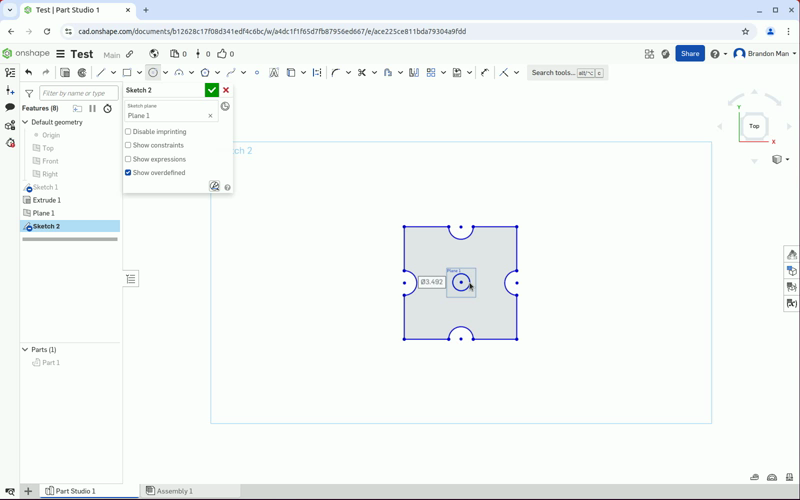
mouse_move(479, 292)
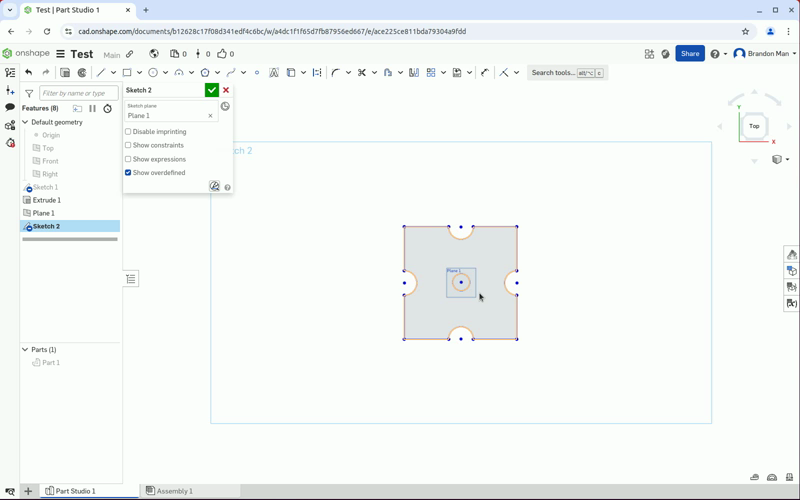
click(479, 292)
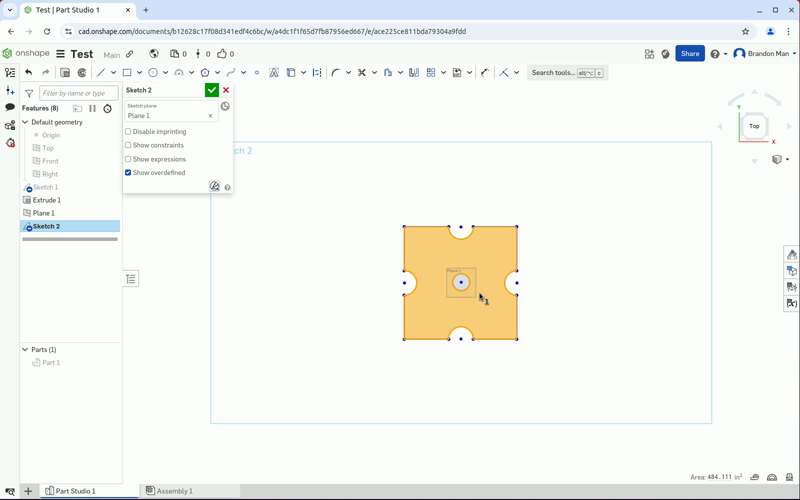
mouse_move(73, 352)
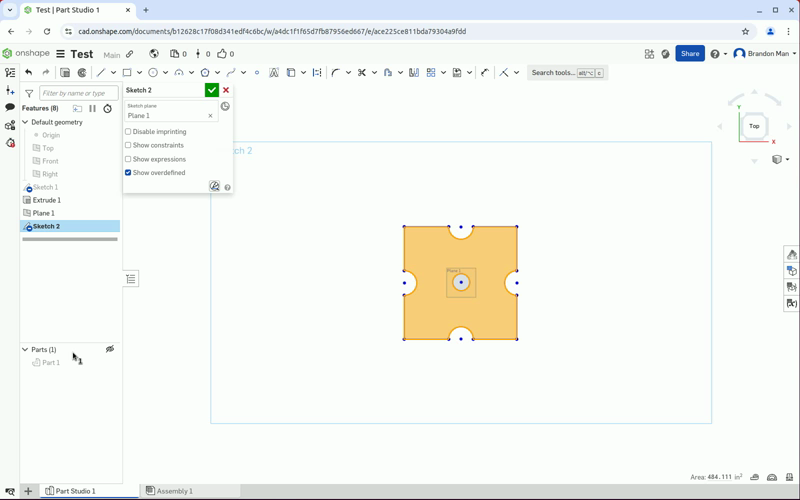
key(shift+y)
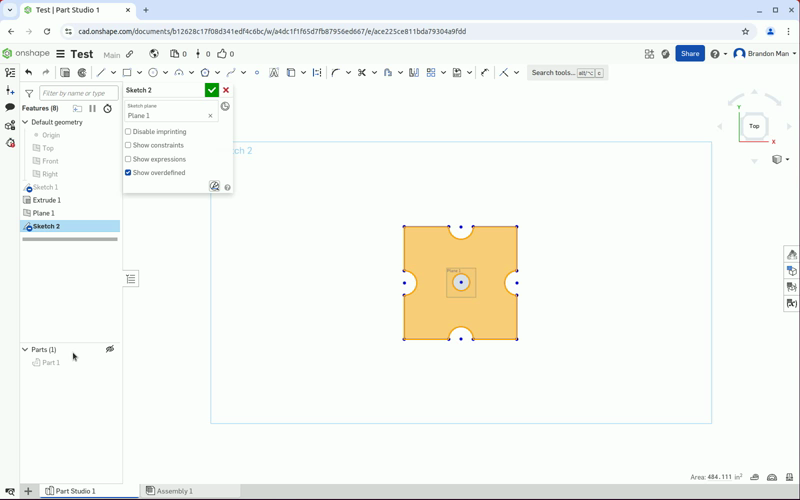
key(shift+e)
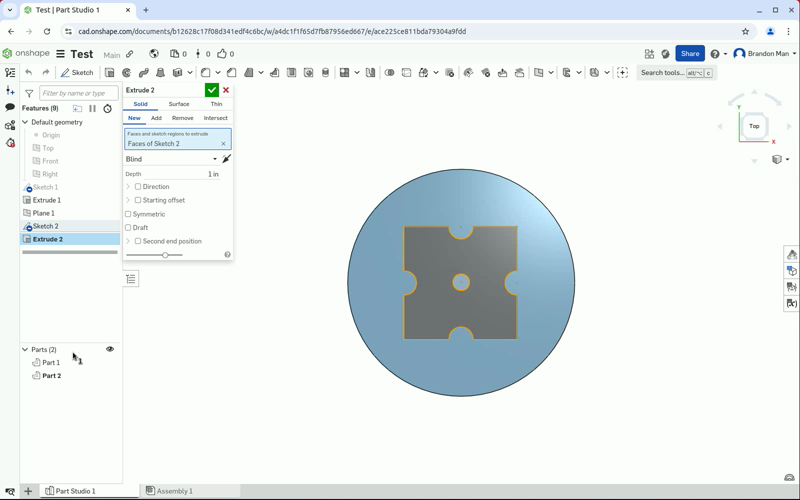
mouse_move(143, 106)
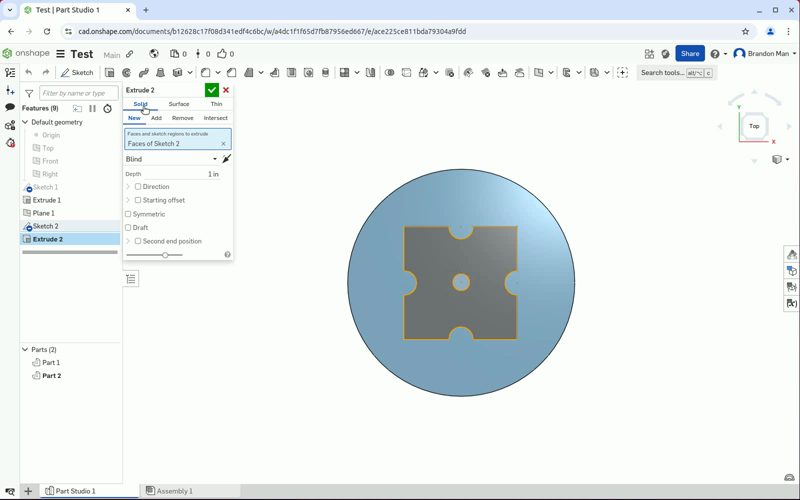
click(143, 106)
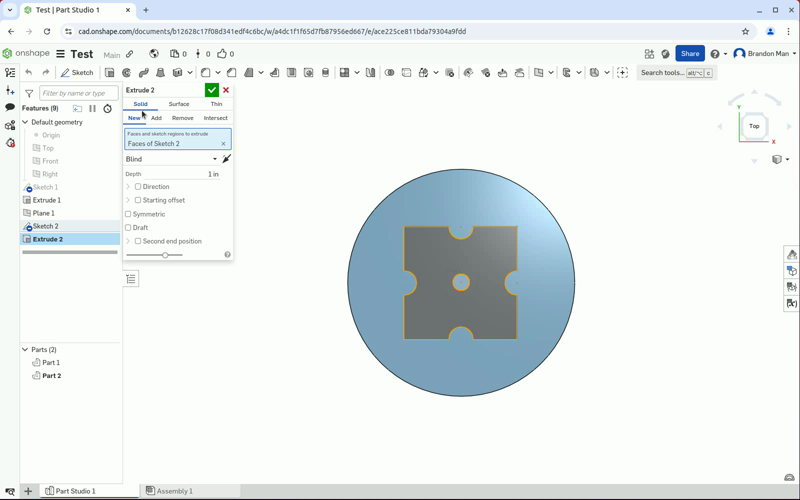
mouse_move(137, 120)
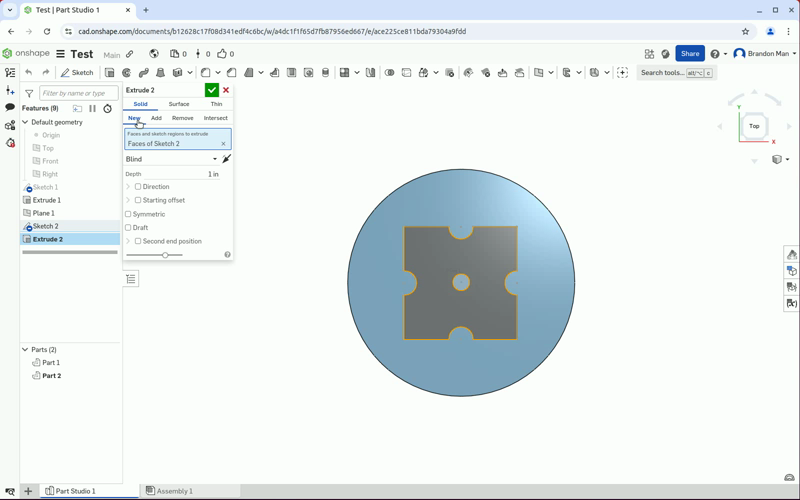
click(137, 120)
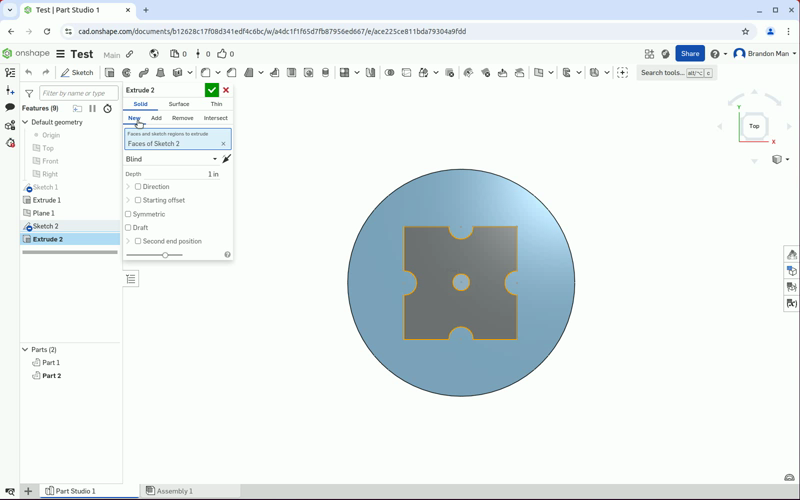
key(tab, 4)
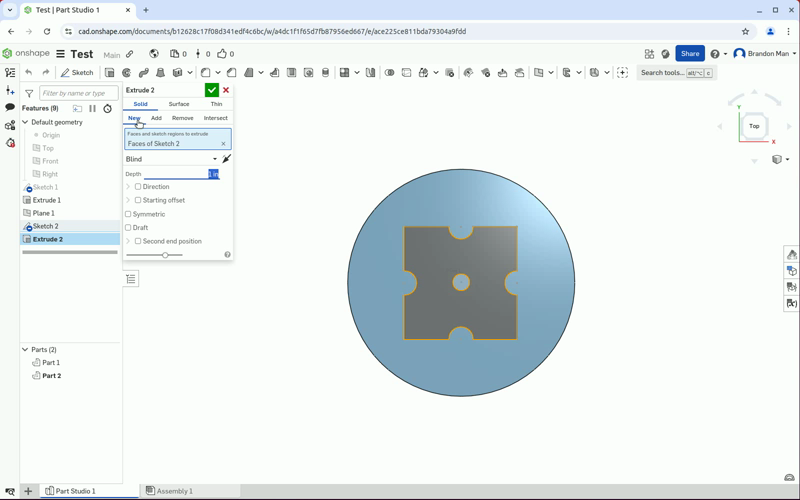
text(0.963)
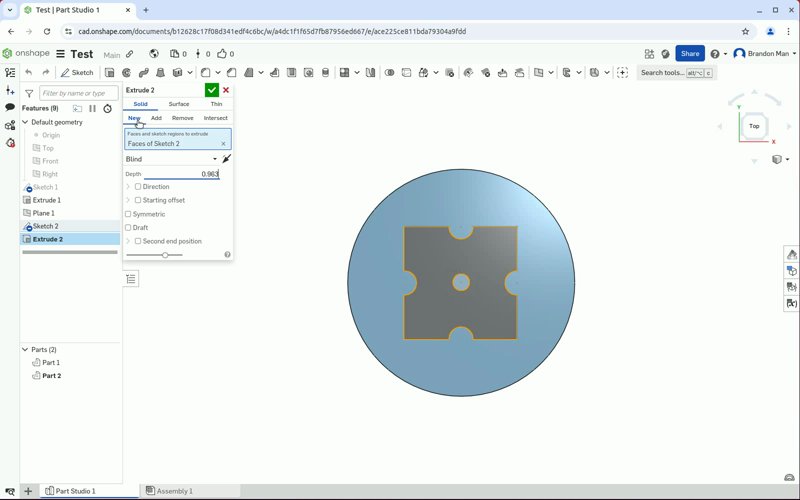
key(enter)
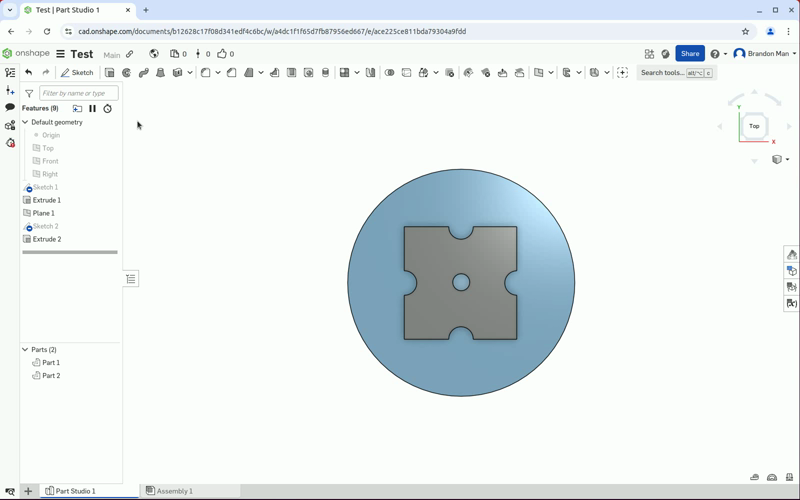
key(shift+h)
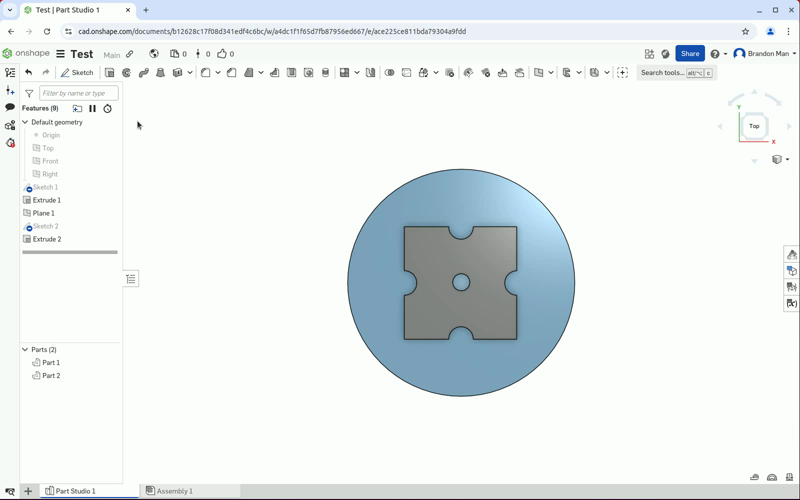
key(shift+h)
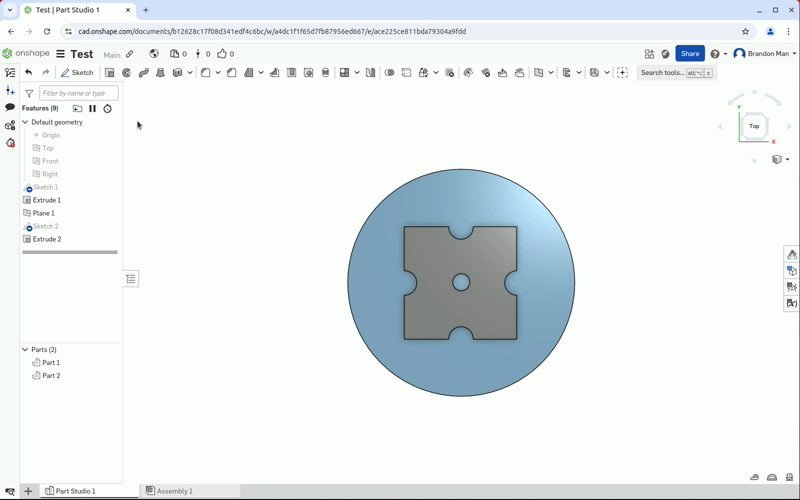
key(shift+7)
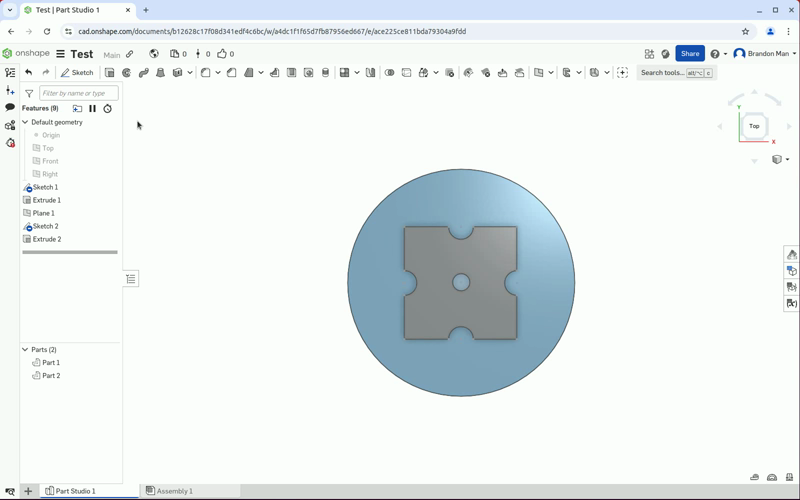
key(up, 3)
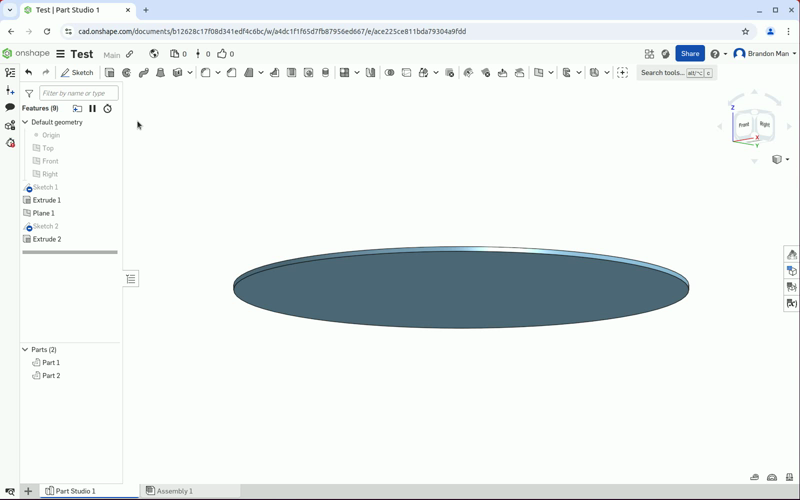
key(left, 3)
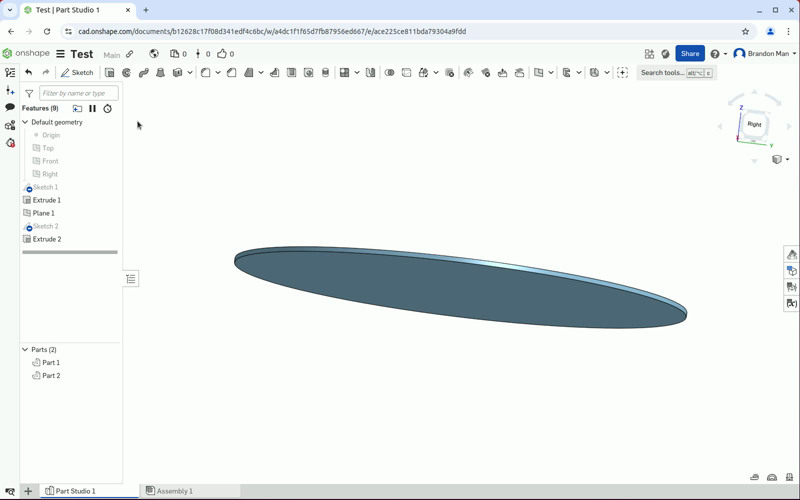
key(right, 3)
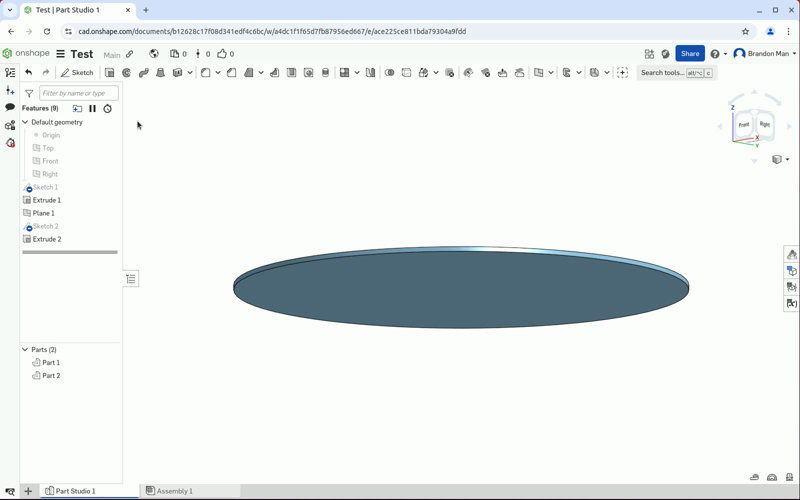
key(down, 3)
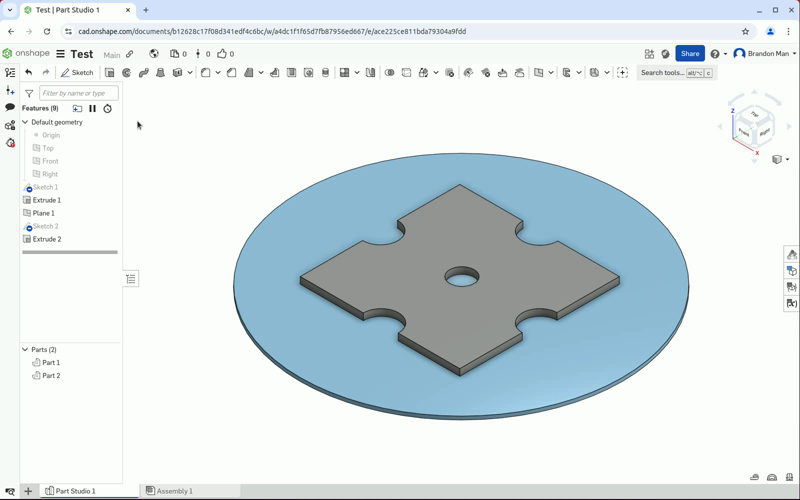
mouse_move(73, 189)
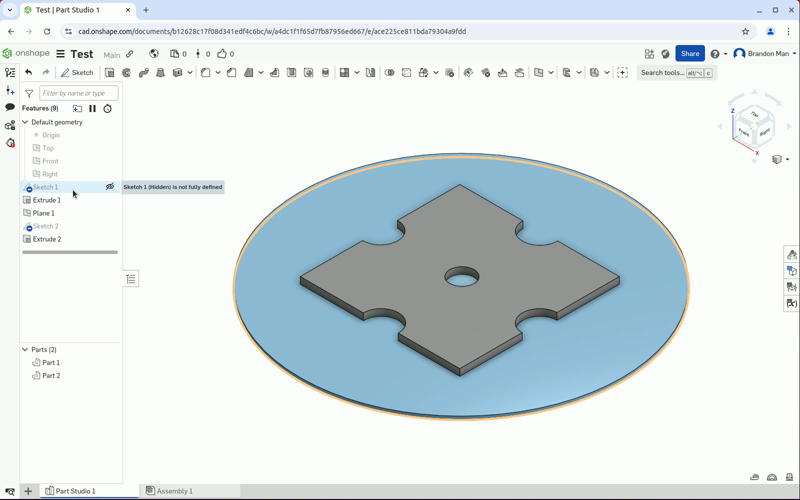
click(73, 189)